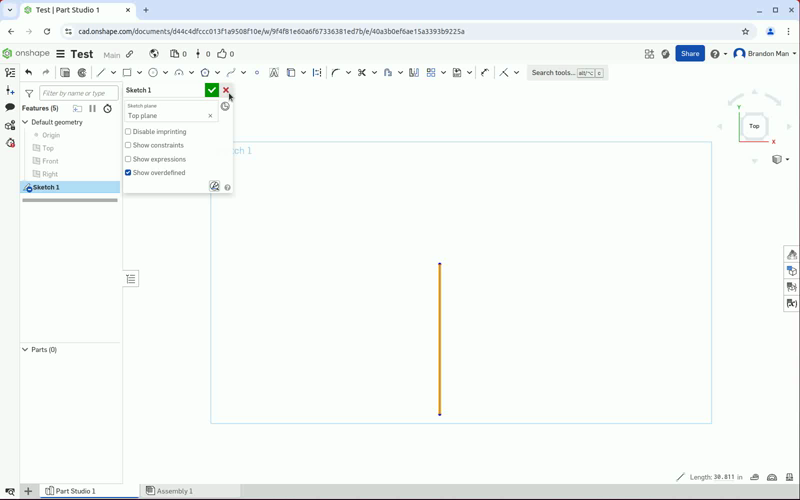
key(shift+h)
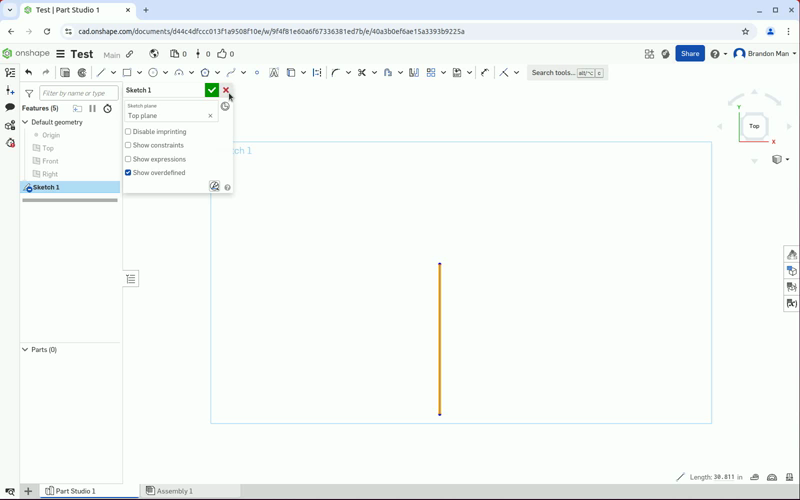
key(shift+s)
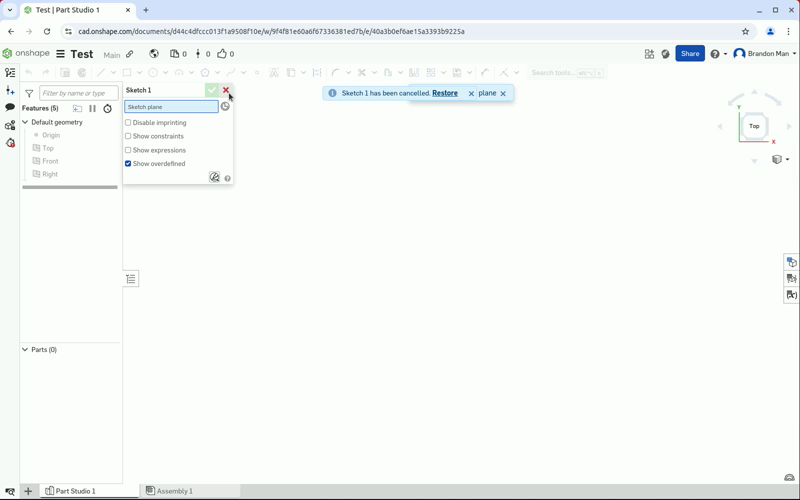
mouse_move(73, 150)
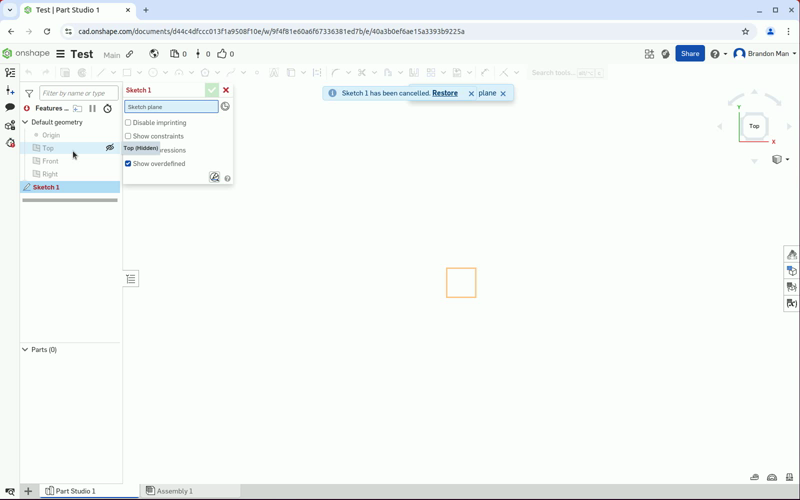
click(73, 150)
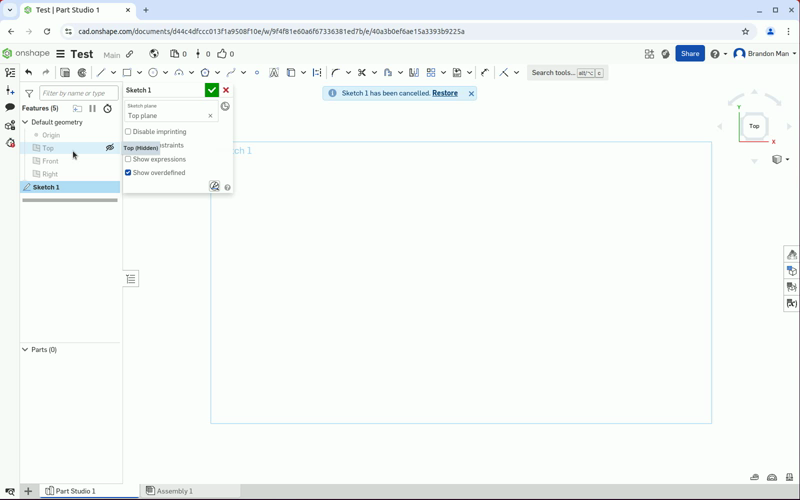
mouse_move(73, 352)
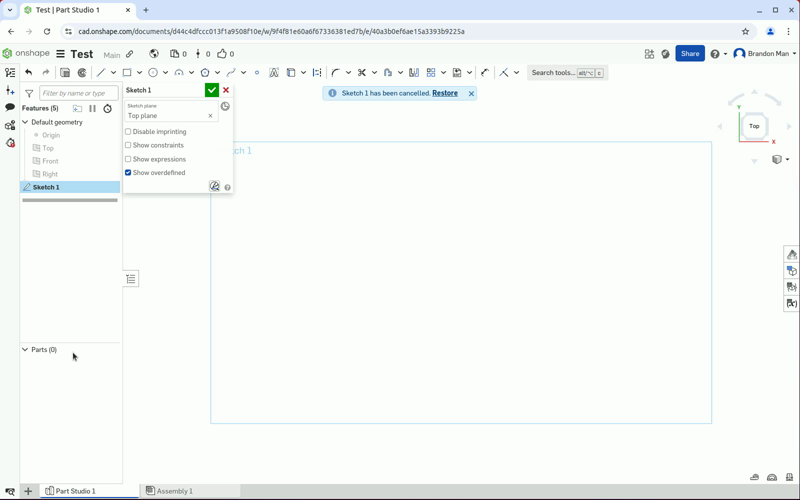
key(y)
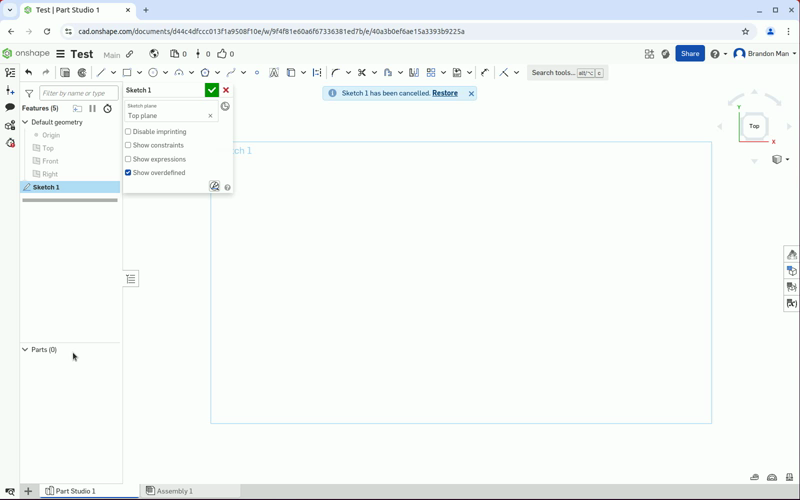
key(l)
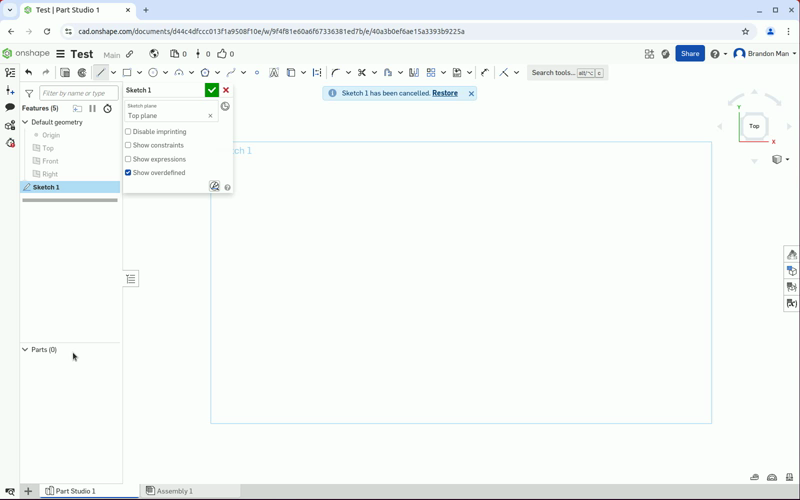
key_down(shift)
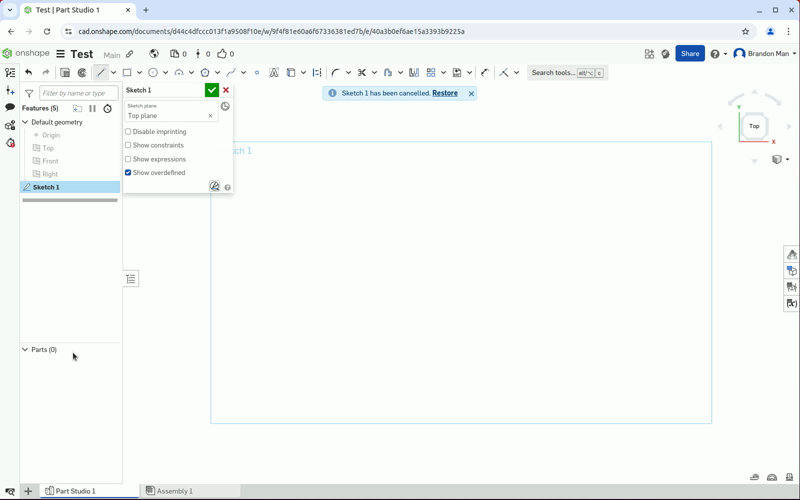
mouse_move(434, 314)
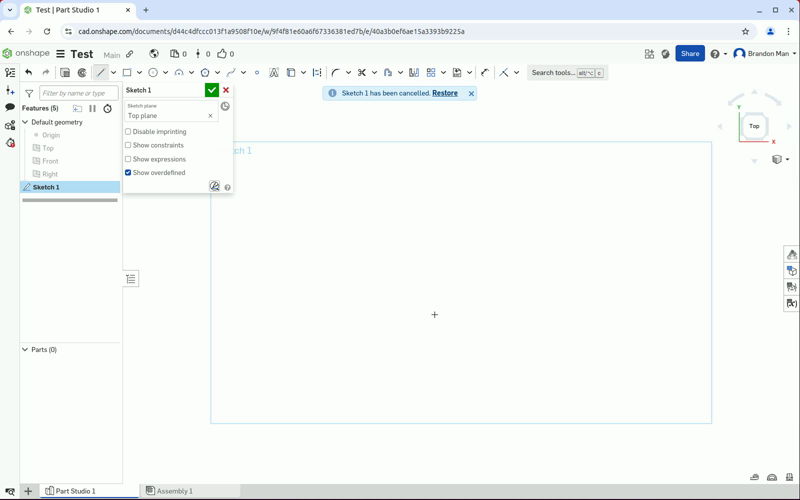
click(434, 314)
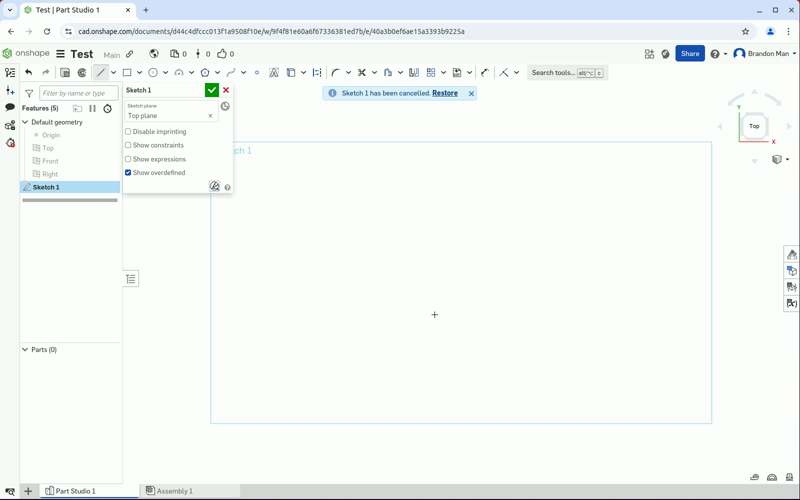
key_up(shift)
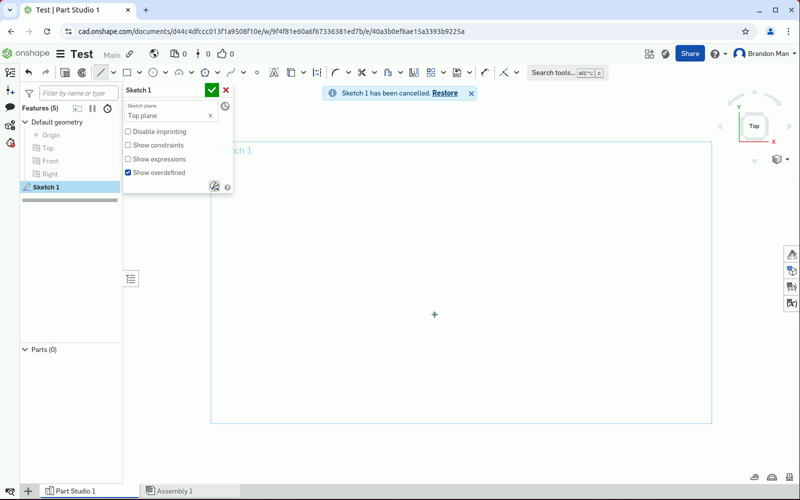
key_down(shift)
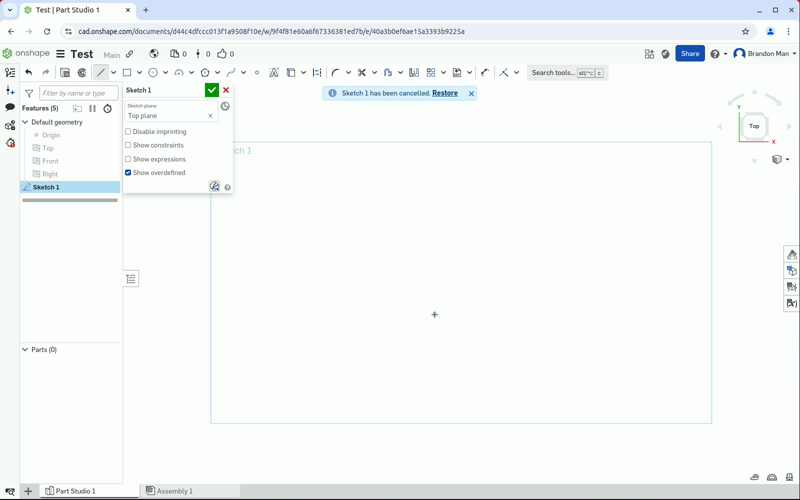
mouse_move(464, 314)
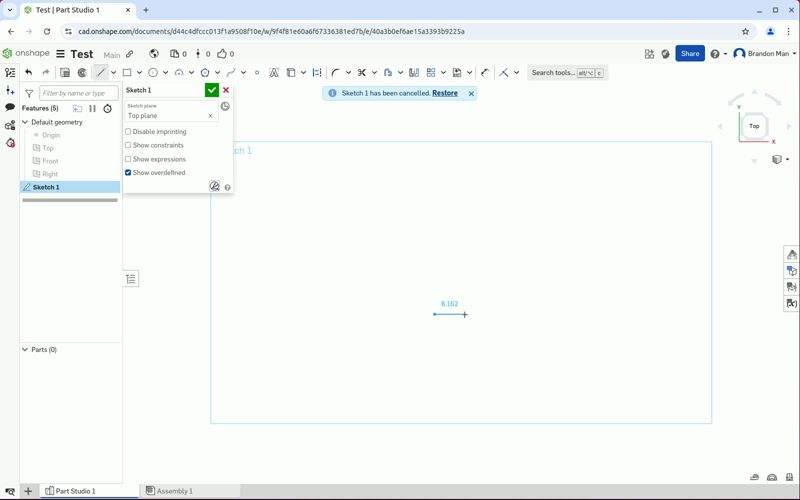
mouse_move(487, 314)
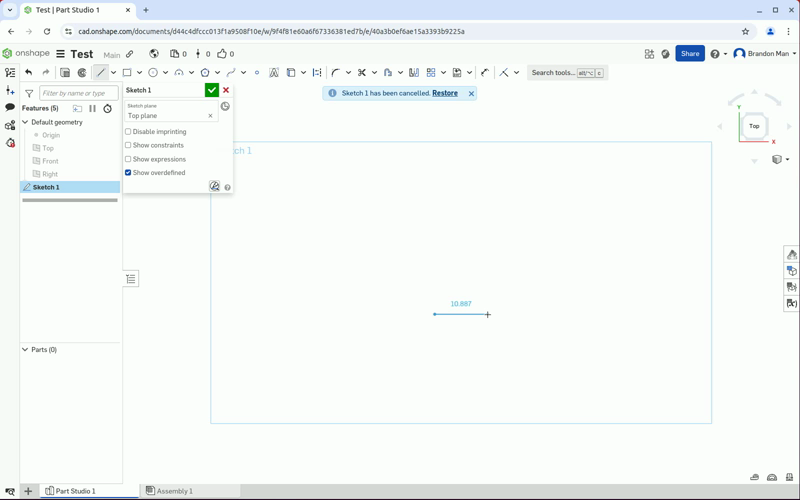
click(487, 314)
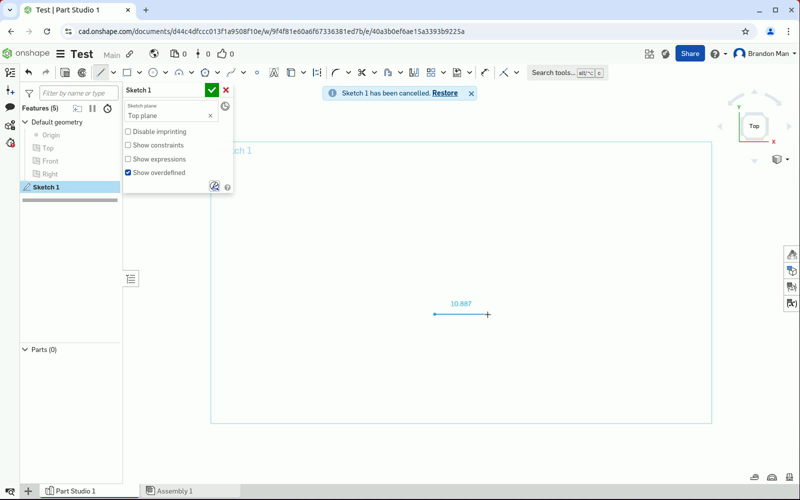
key_up(shift)
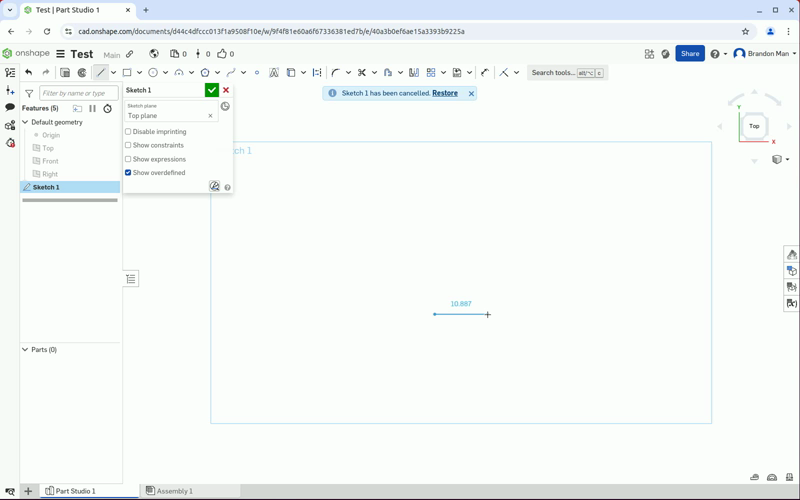
key_down(shift)
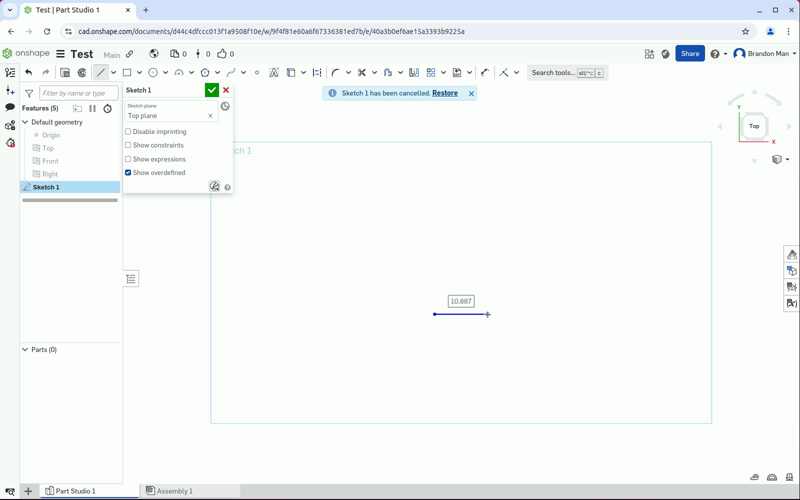
mouse_move(487, 250)
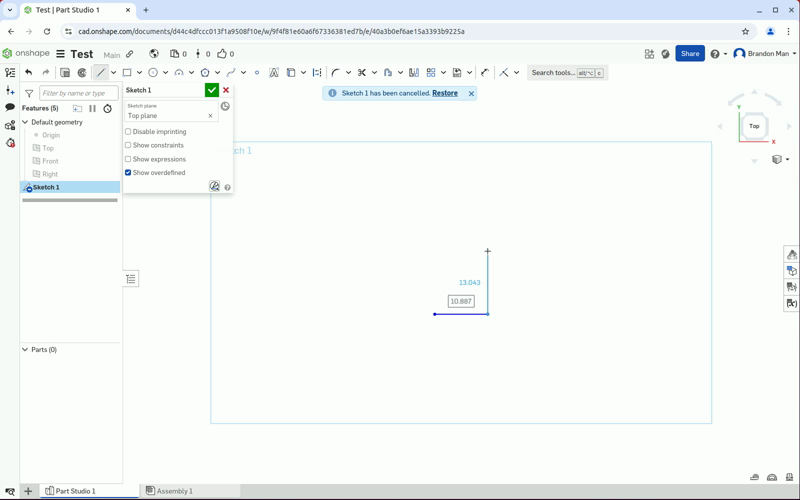
click(487, 250)
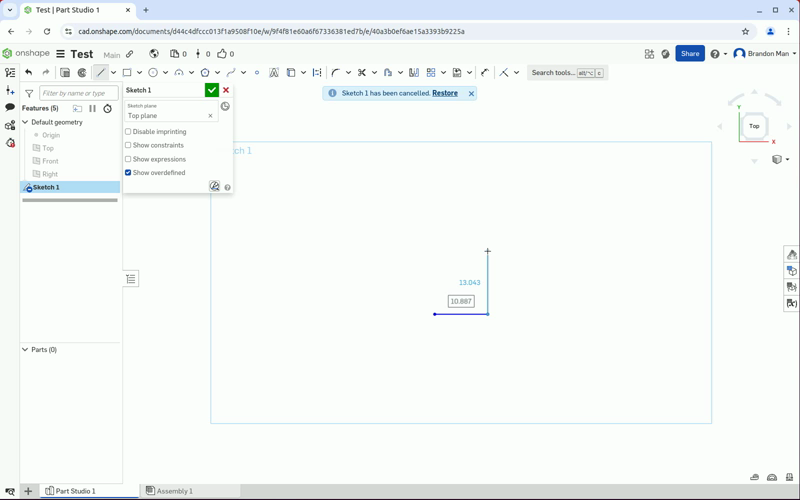
key_up(shift)
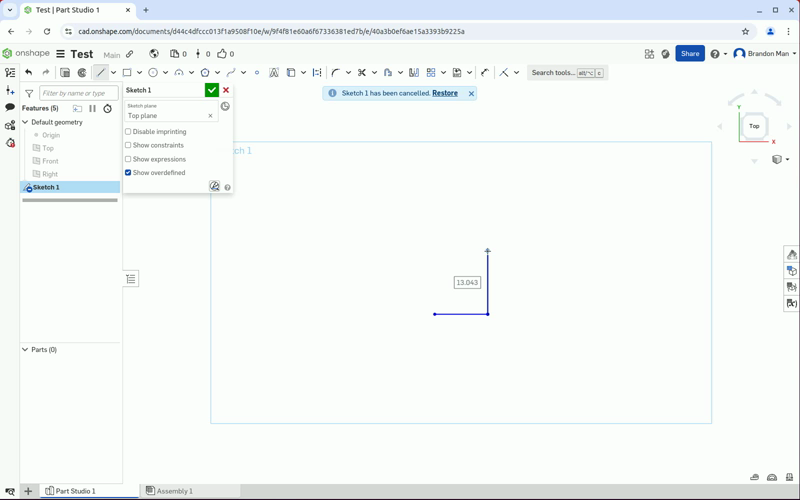
key_down(shift)
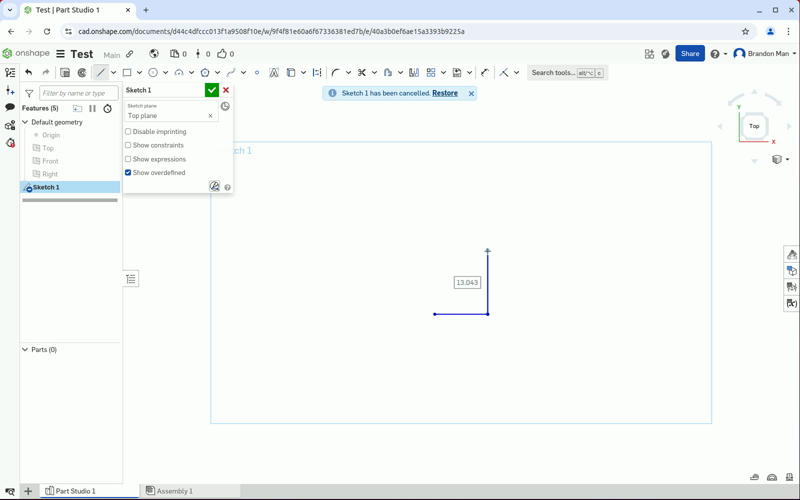
mouse_move(517, 250)
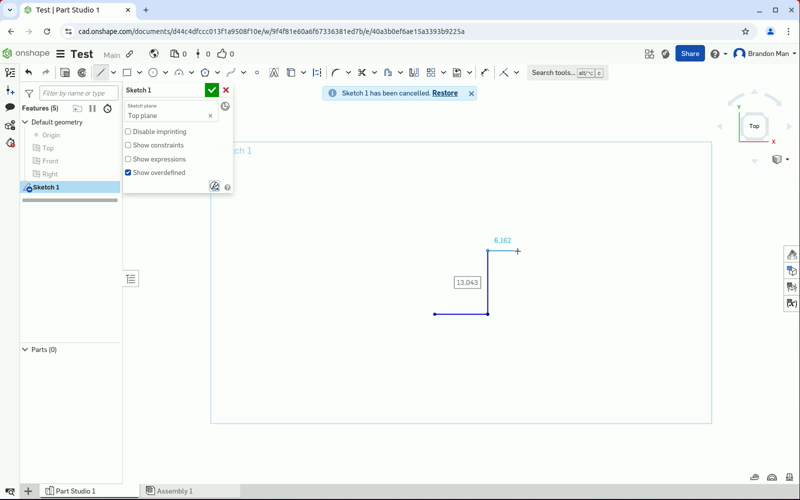
mouse_move(434, 250)
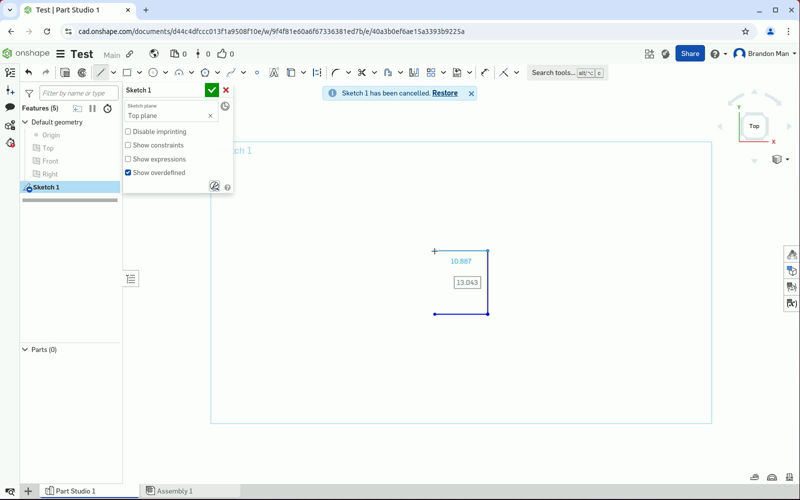
click(434, 250)
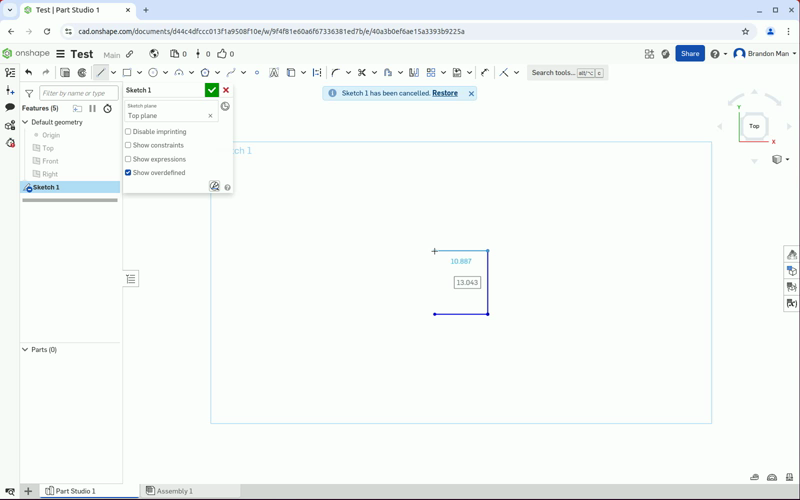
key_up(shift)
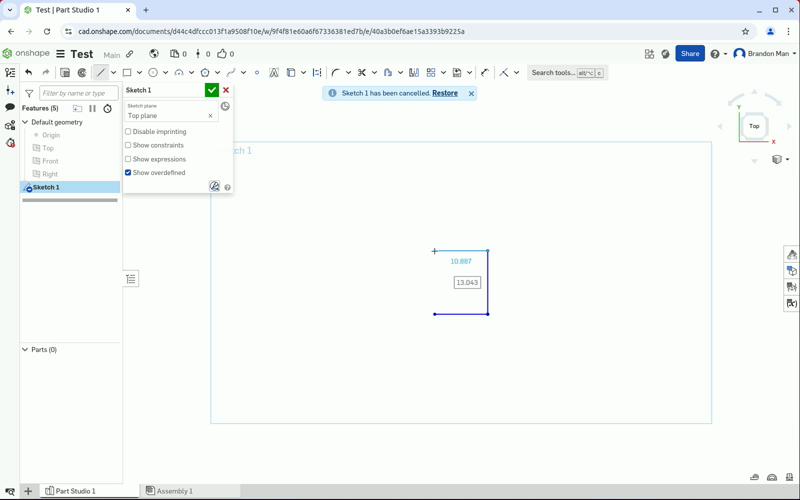
key_down(shift)
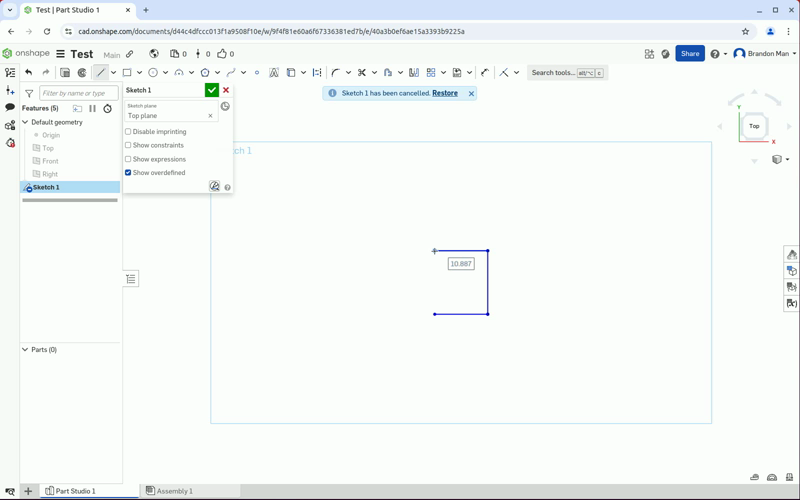
mouse_move(434, 314)
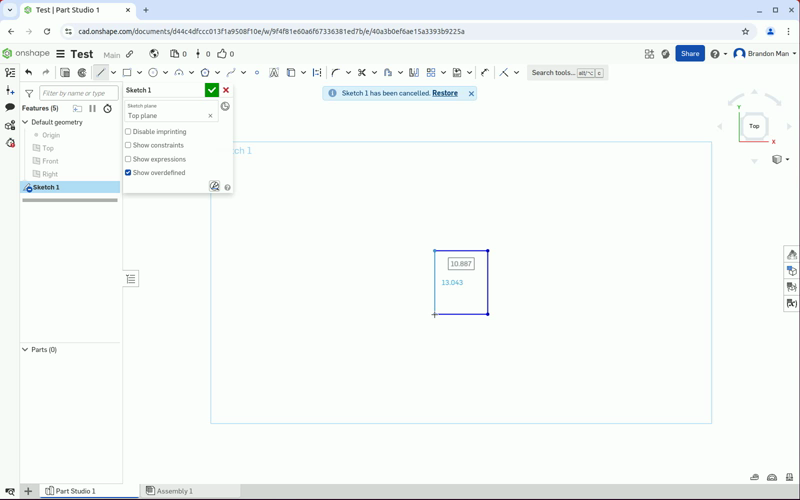
key_up(shift)
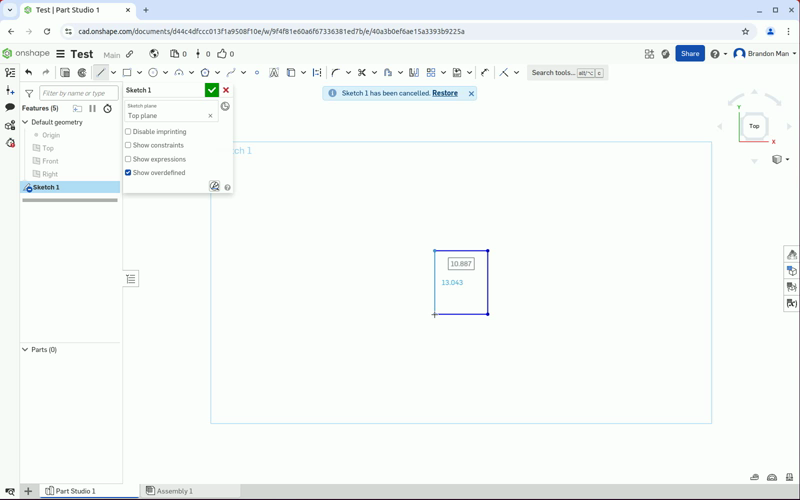
click(434, 314)
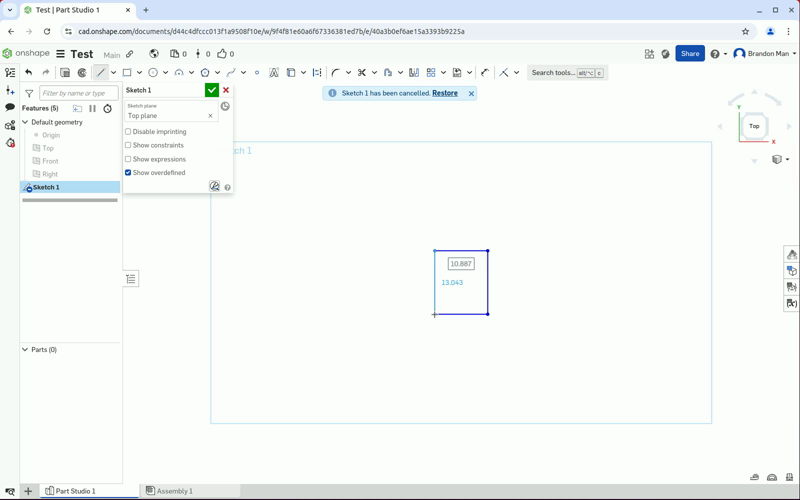
key(esc)
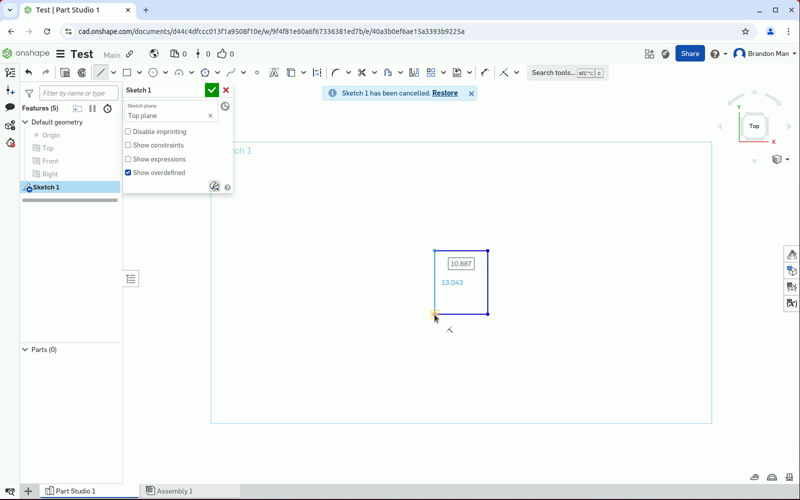
mouse_move(444, 307)
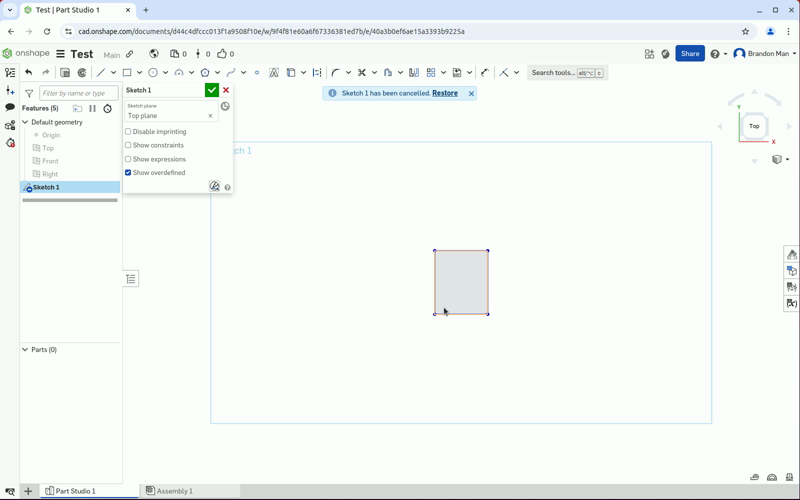
click(444, 307)
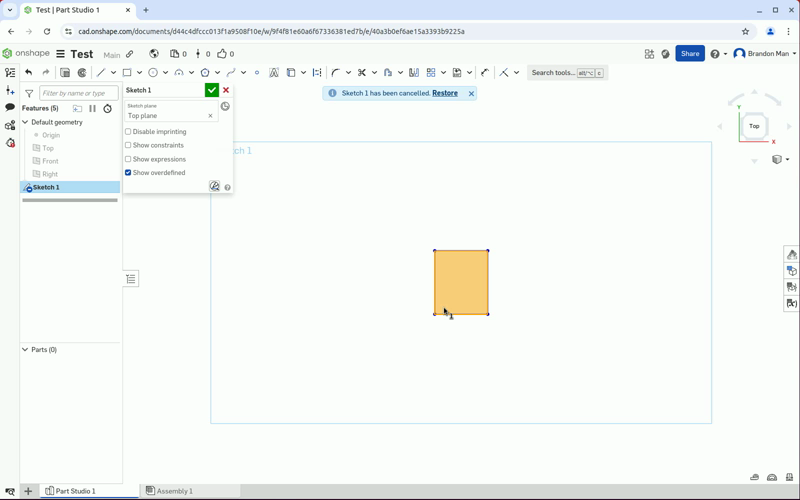
mouse_move(73, 352)
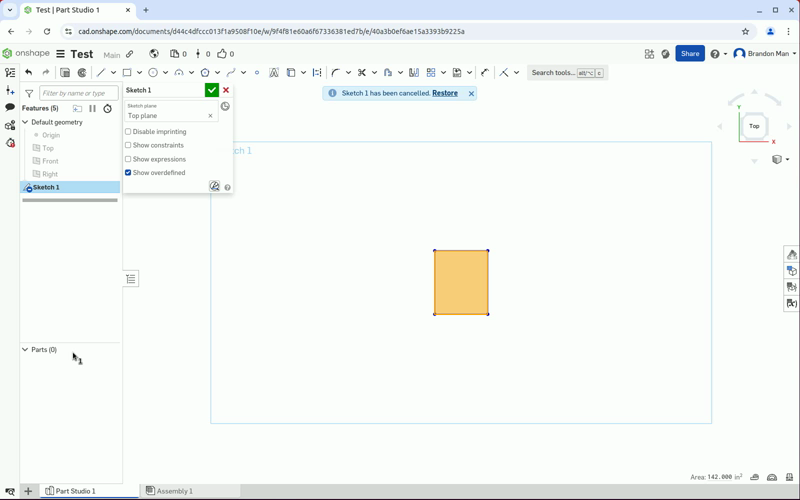
key(shift+y)
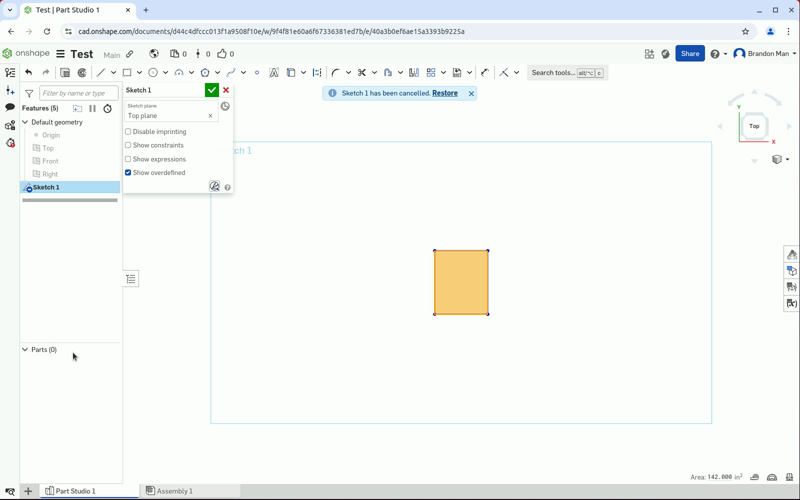
key(shift+e)
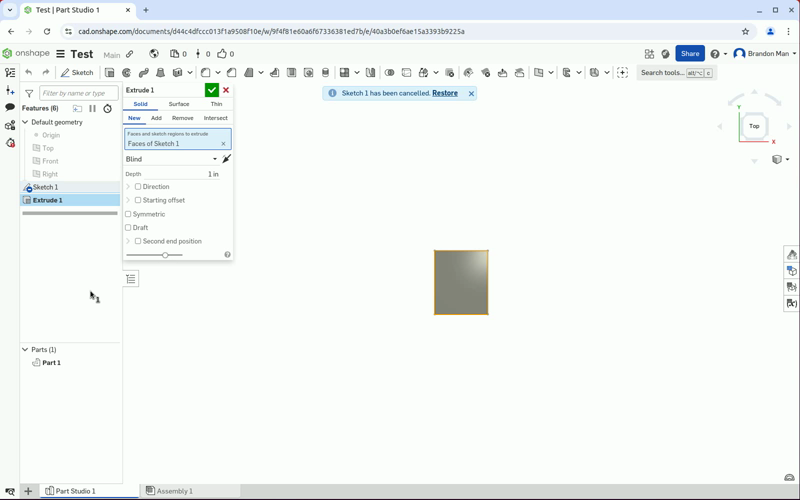
mouse_move(143, 106)
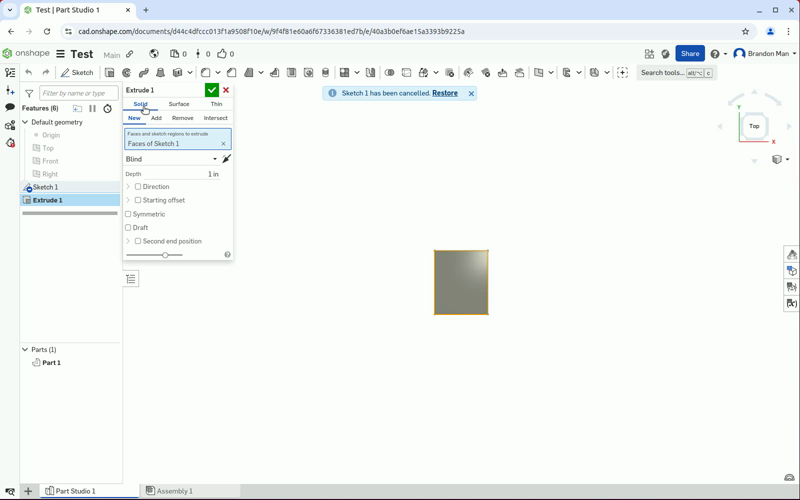
click(143, 106)
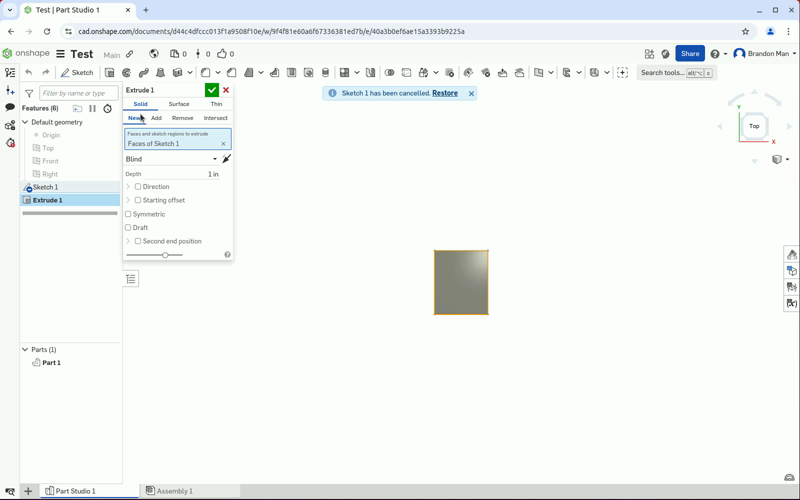
mouse_move(137, 120)
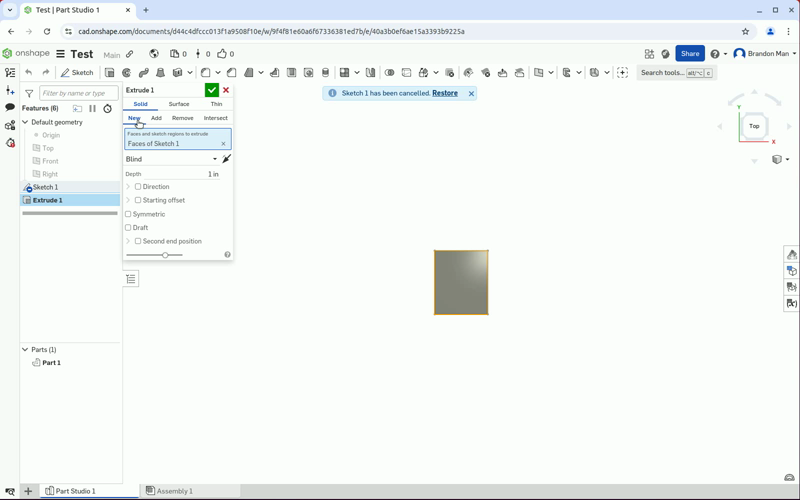
click(137, 120)
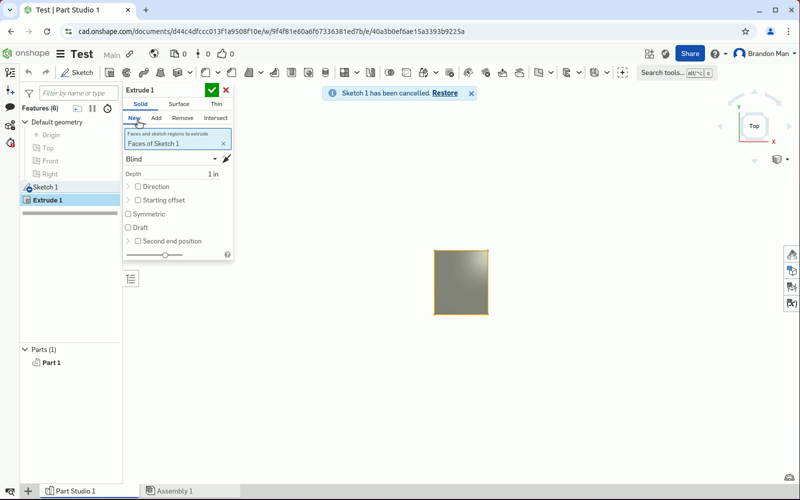
key(tab, 4)
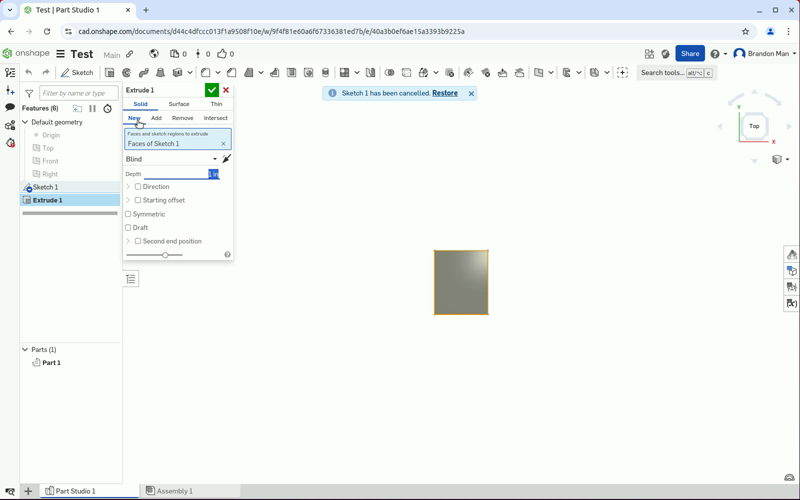
text(14.202)
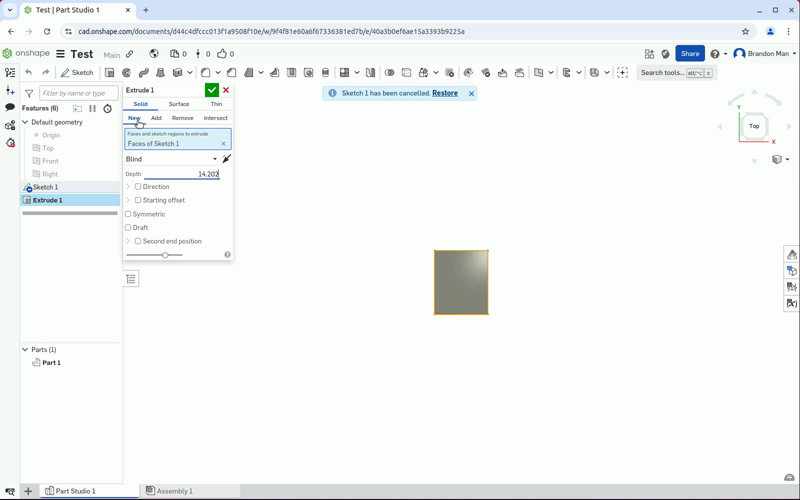
key(enter)
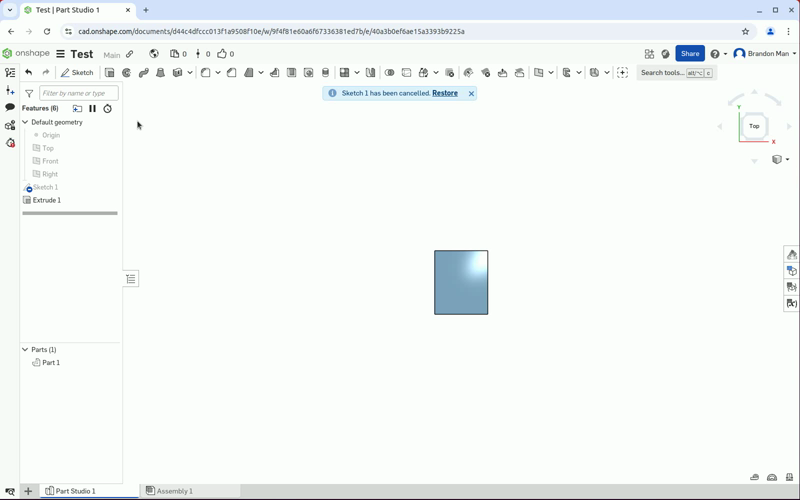
key(shift+h)
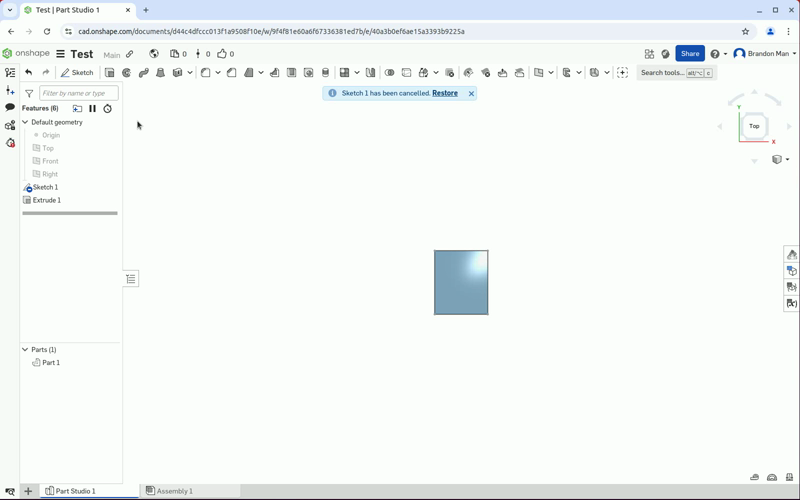
key(shift+h)
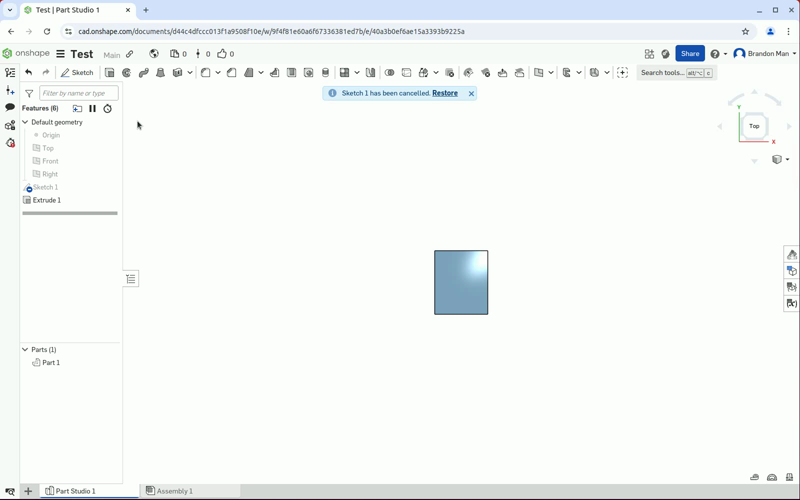
mouse_move(73, 189)
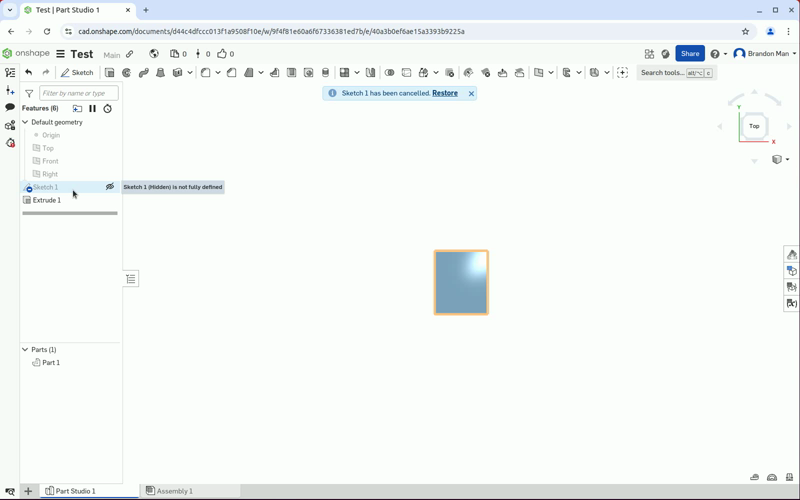
click(73, 189)
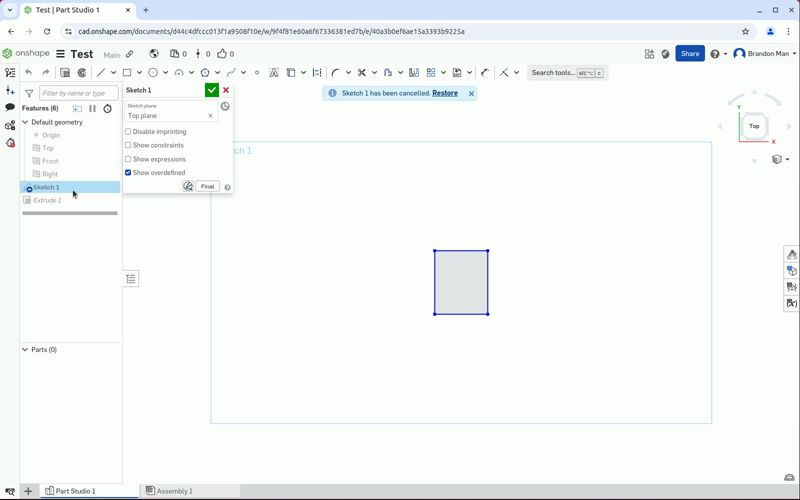
mouse_move(229, 92)
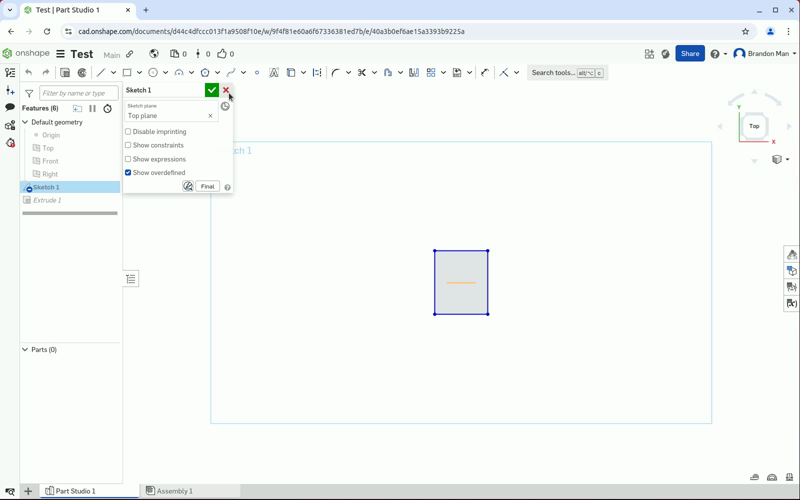
click(229, 92)
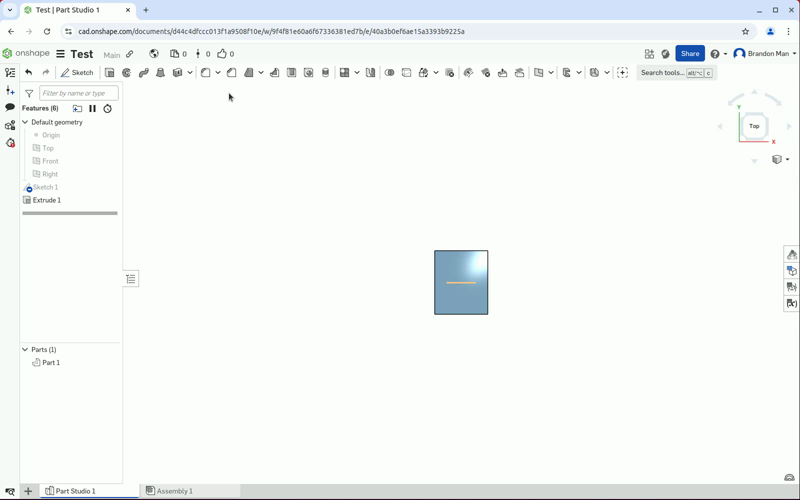
mouse_move(541, 75)
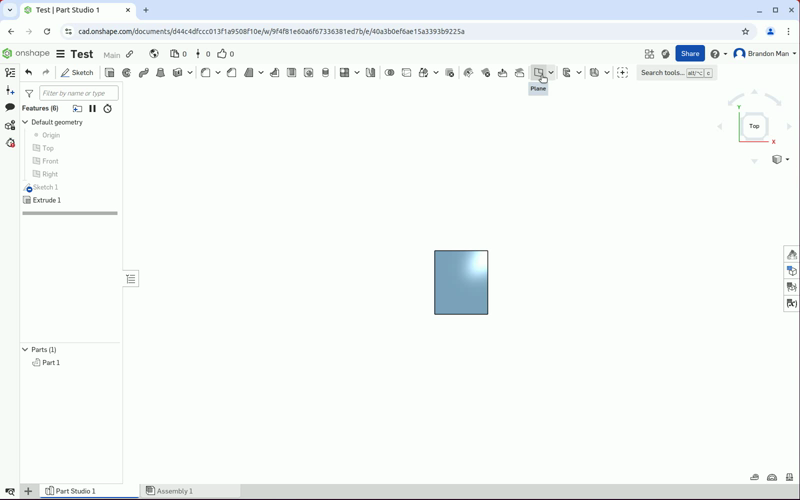
click(541, 75)
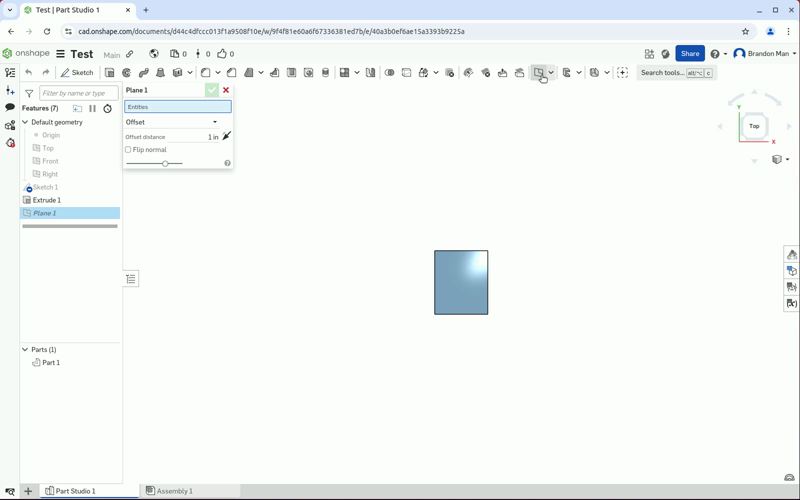
mouse_move(73, 150)
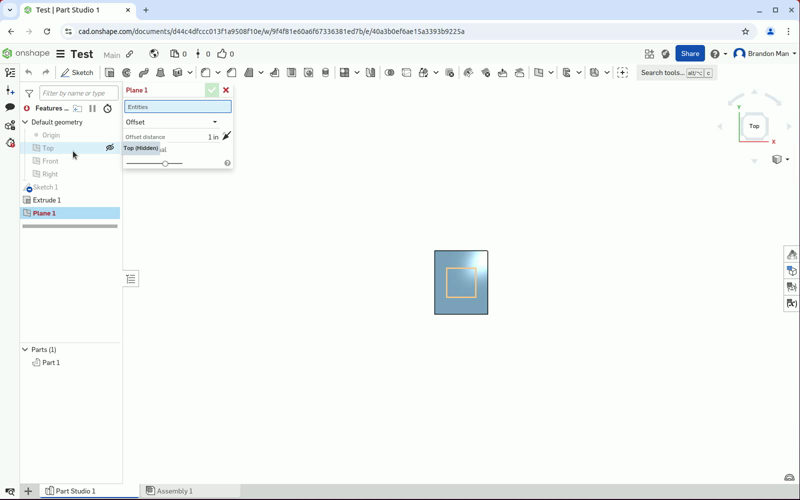
click(73, 150)
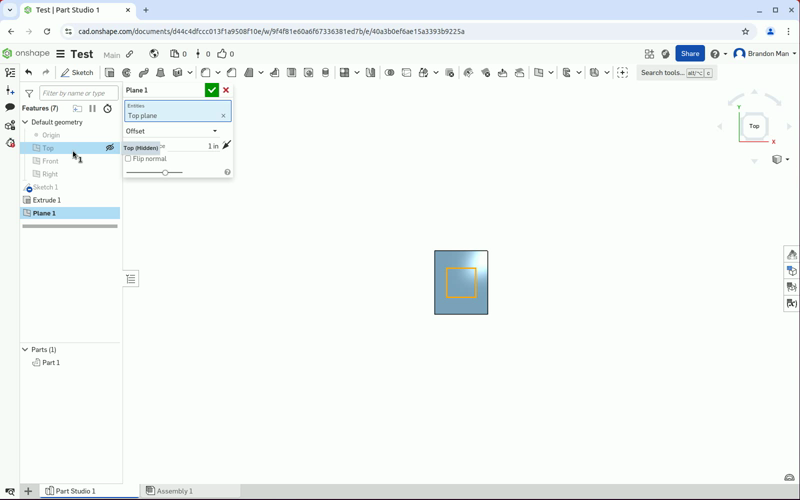
key(tab, 2)
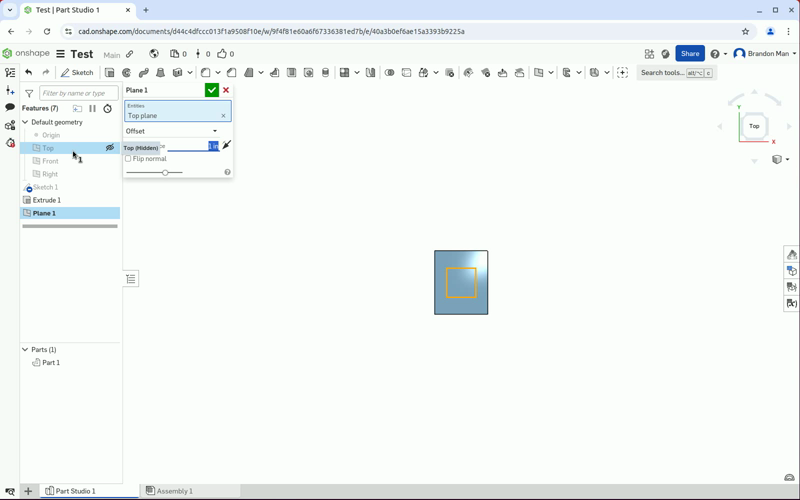
text(14.204)
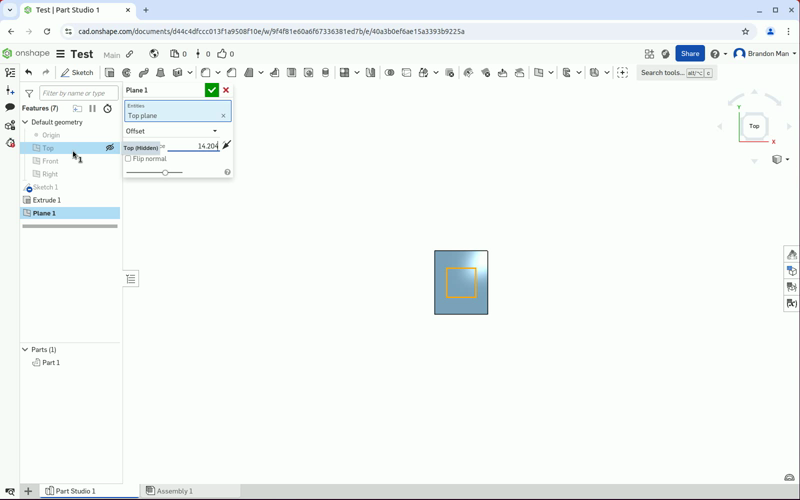
key(enter, 2)
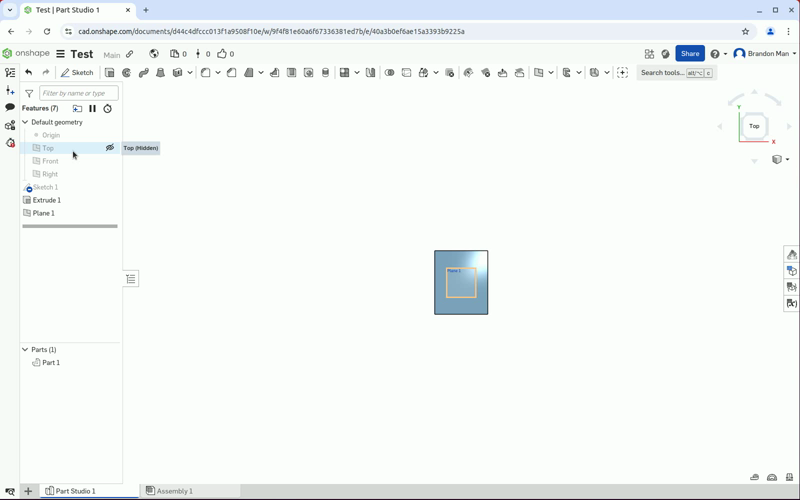
key(shift+s)
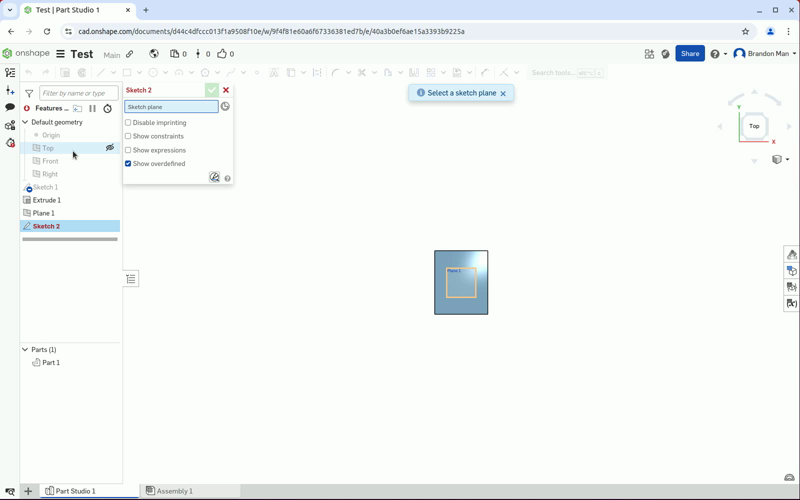
mouse_move(73, 215)
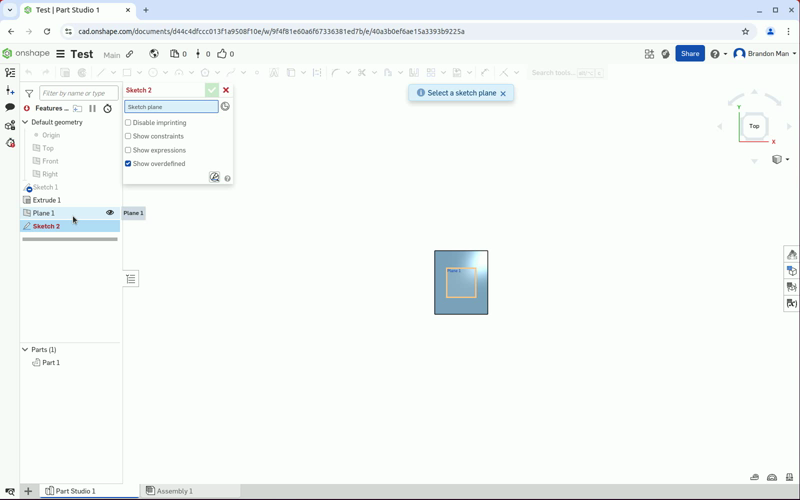
click(73, 215)
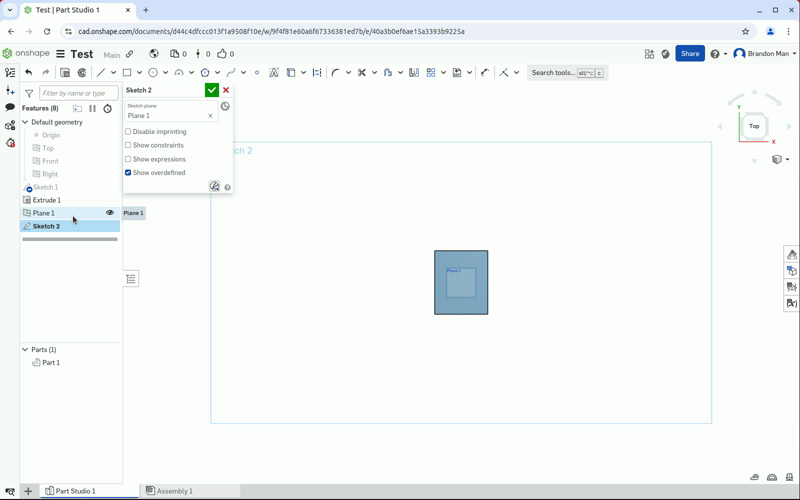
mouse_move(73, 352)
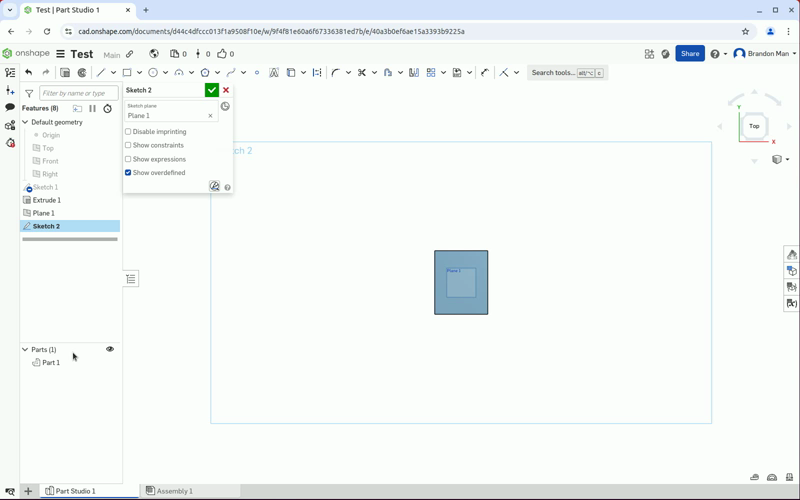
key(y)
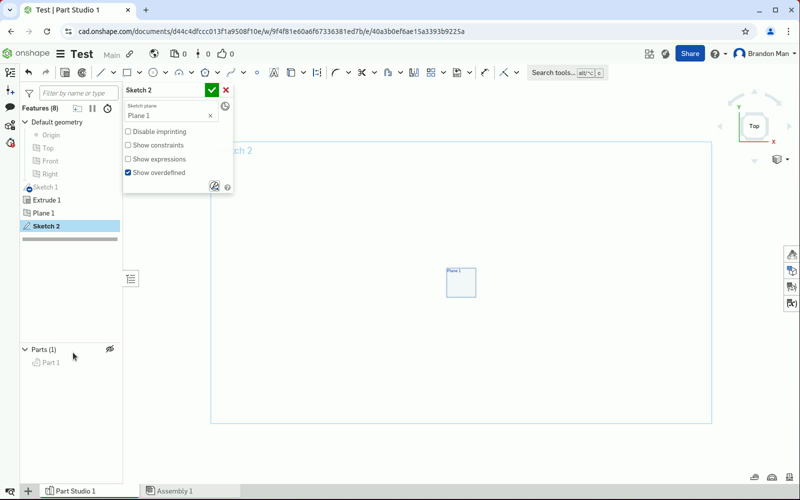
key(l)
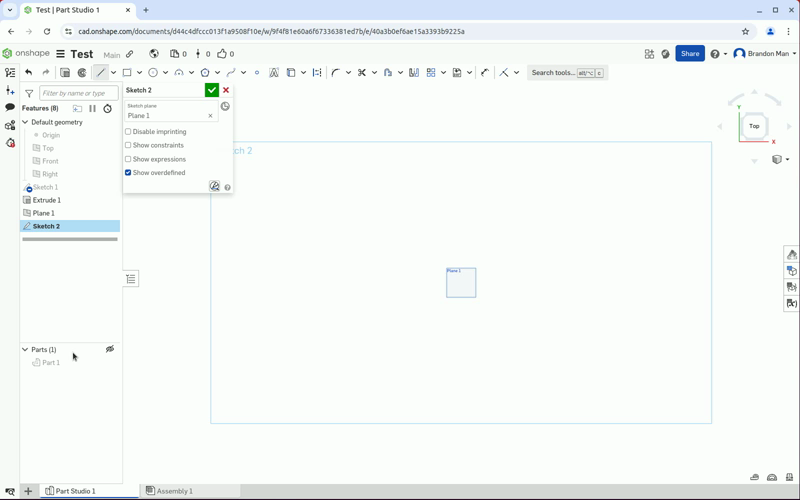
key_down(shift)
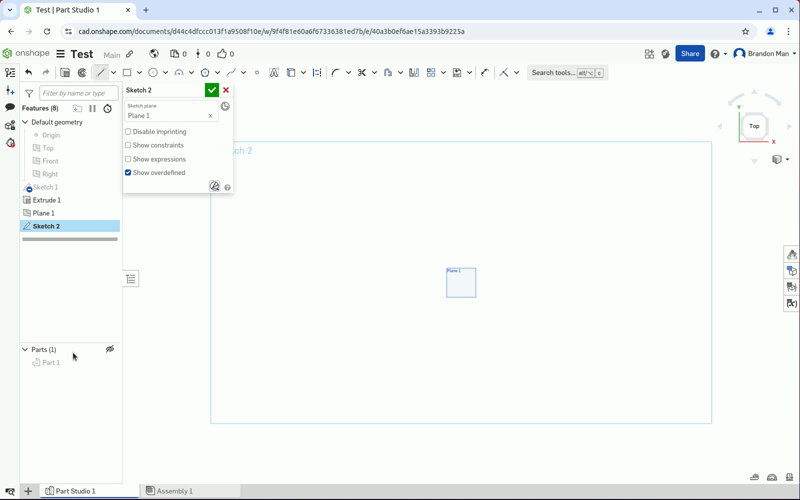
mouse_move(434, 271)
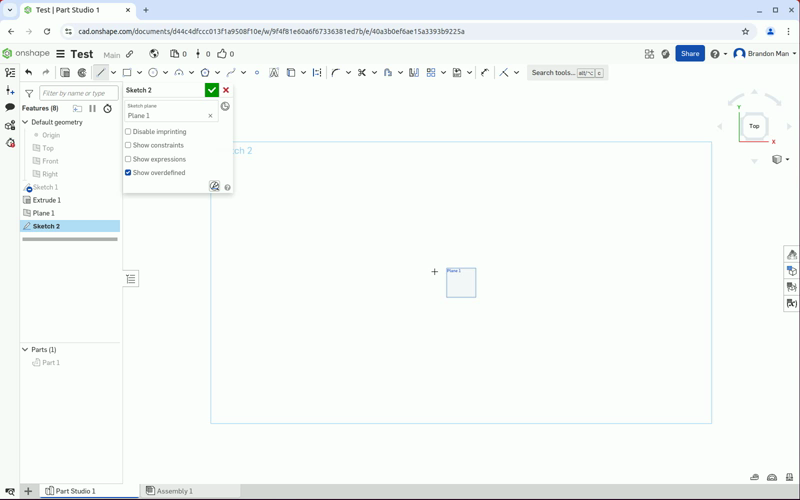
click(434, 271)
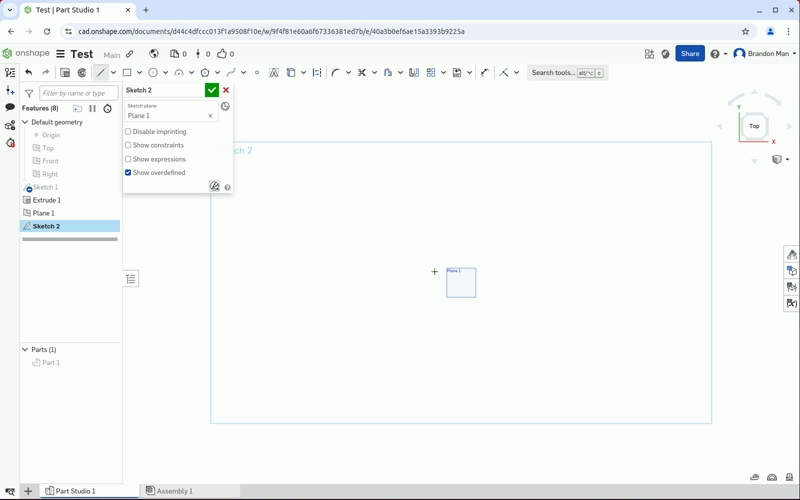
key_up(shift)
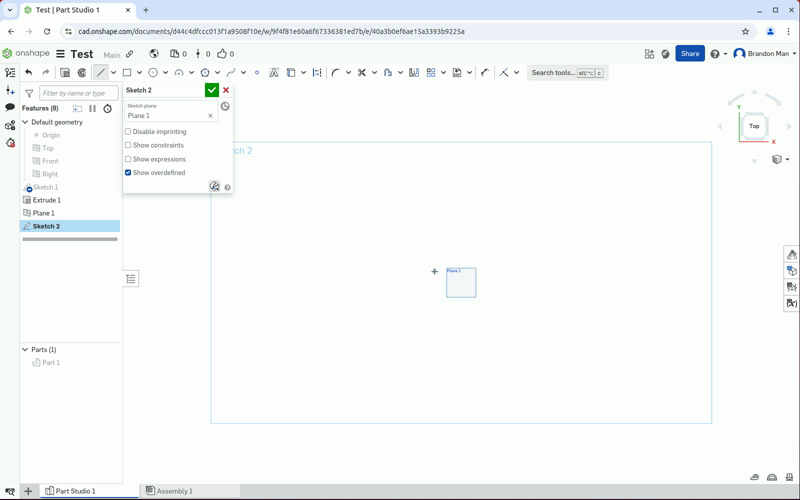
key_down(shift)
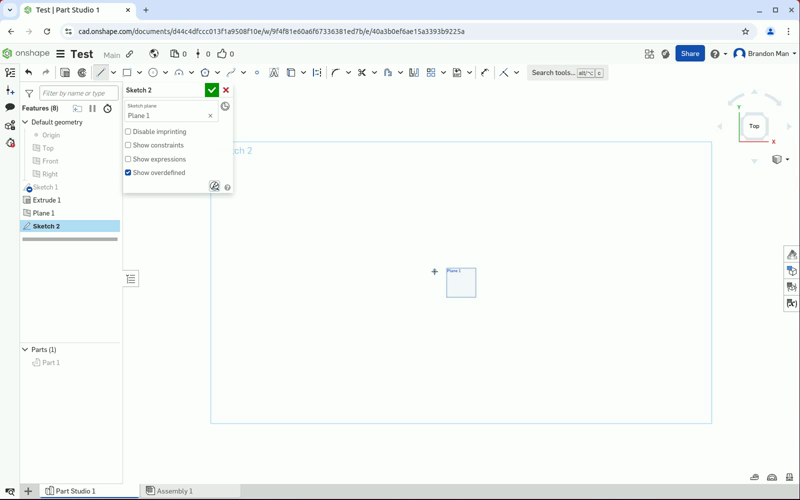
mouse_move(464, 271)
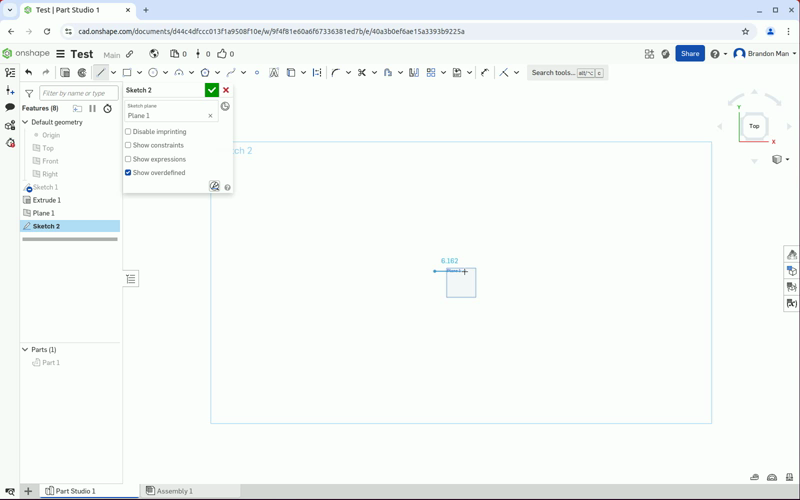
mouse_move(487, 271)
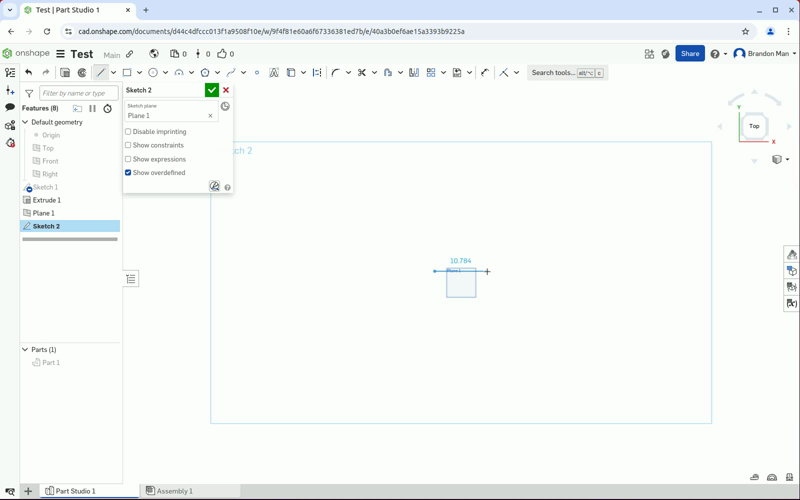
click(487, 271)
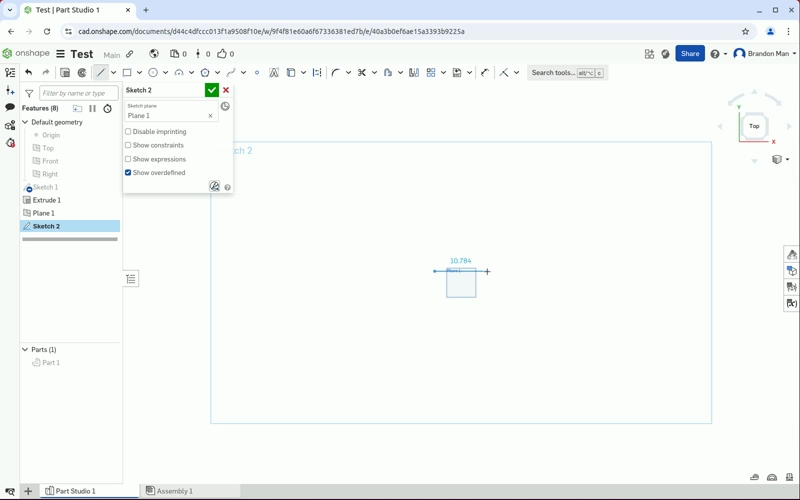
key_up(shift)
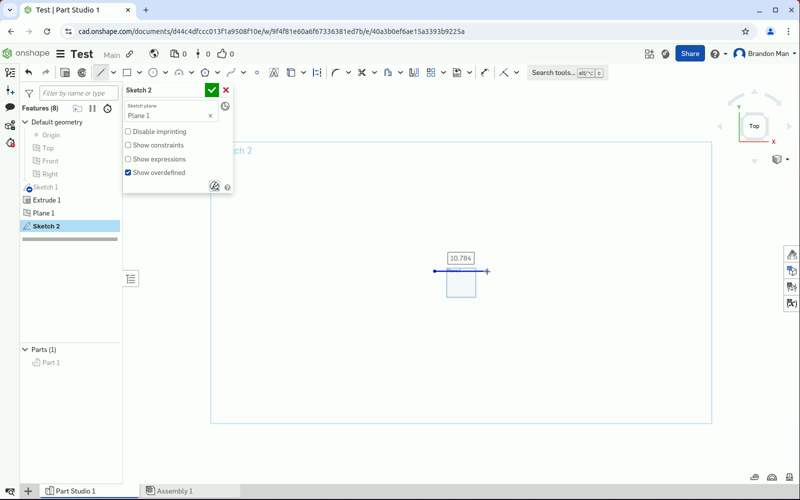
key_down(shift)
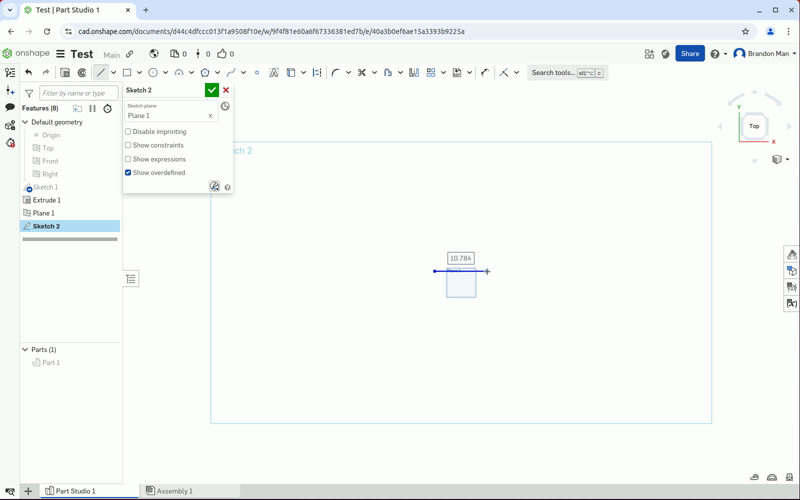
mouse_move(517, 271)
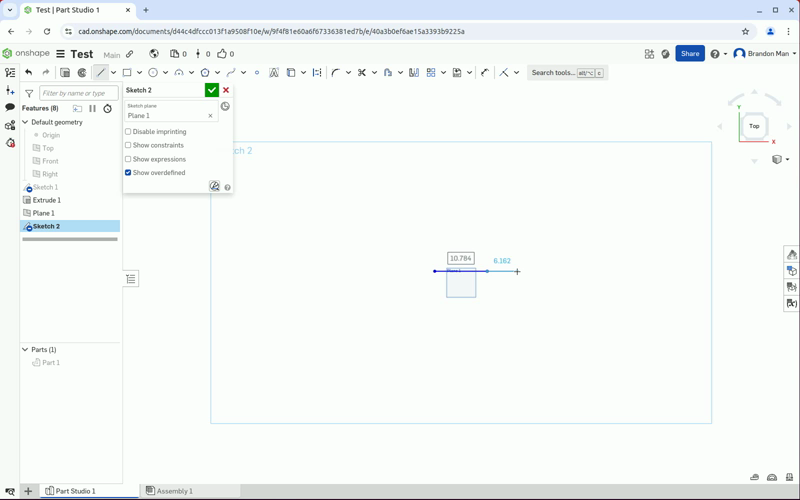
mouse_move(487, 251)
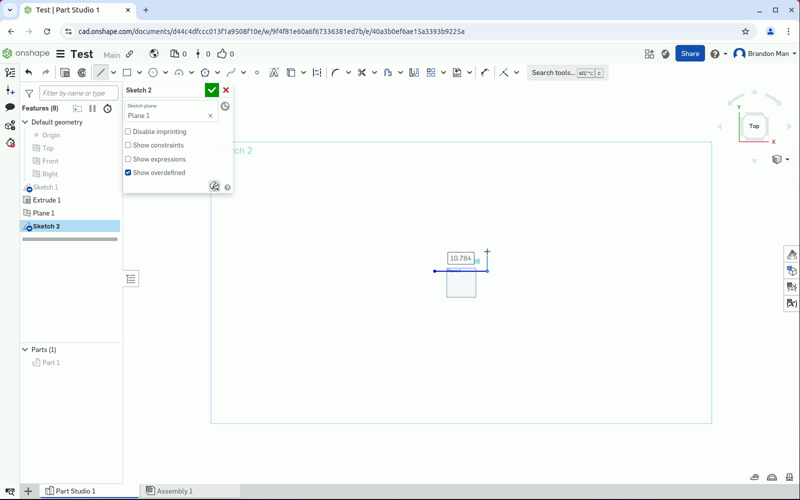
click(487, 251)
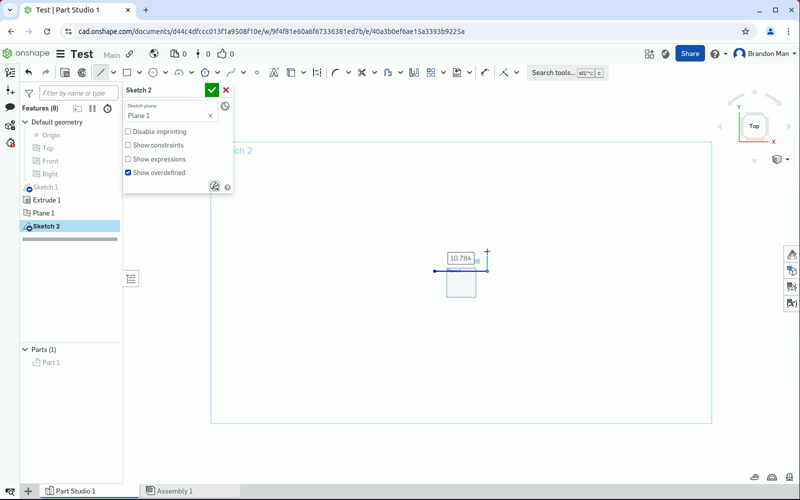
key_up(shift)
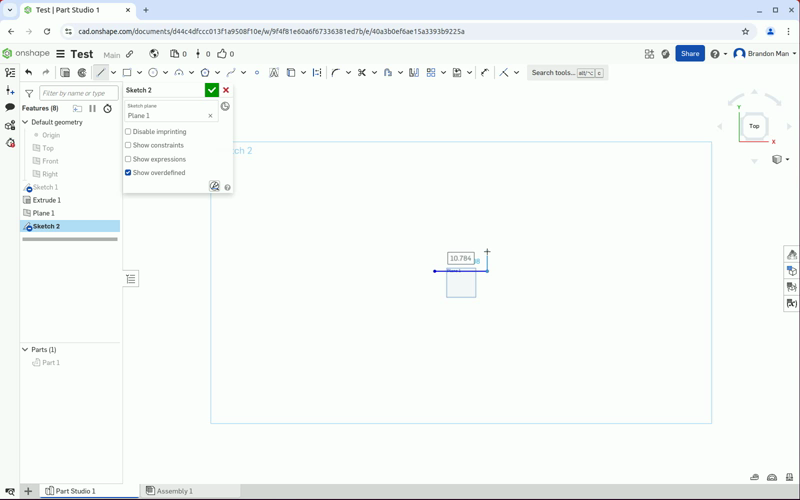
key_down(shift)
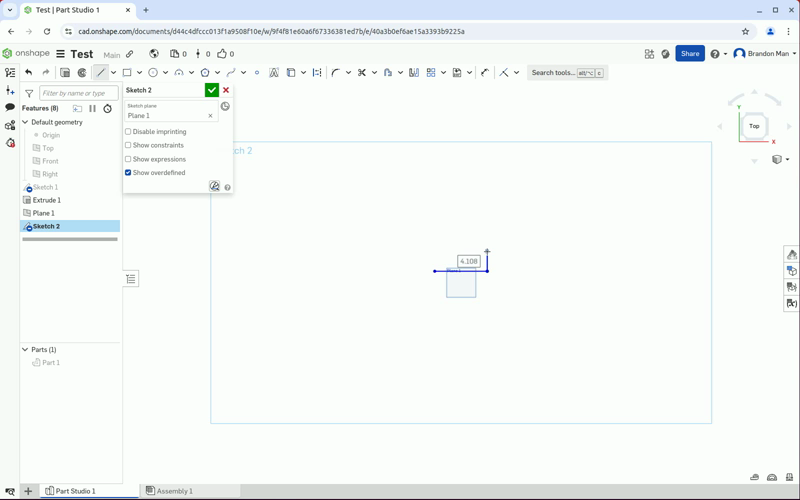
mouse_move(517, 251)
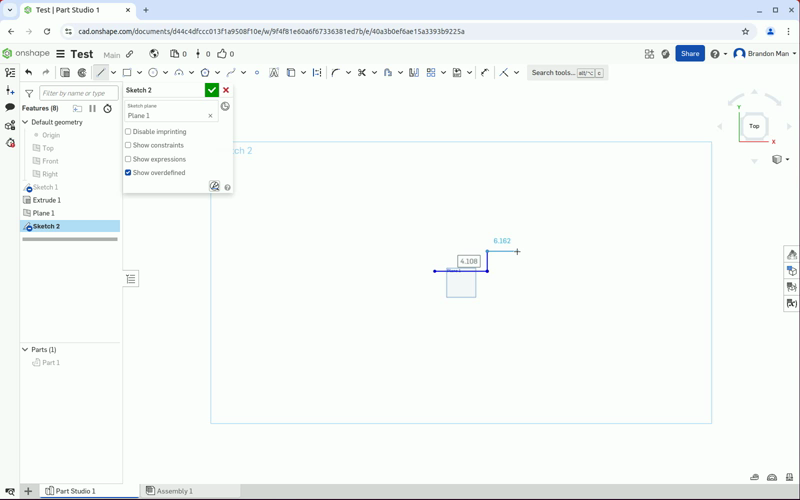
mouse_move(434, 251)
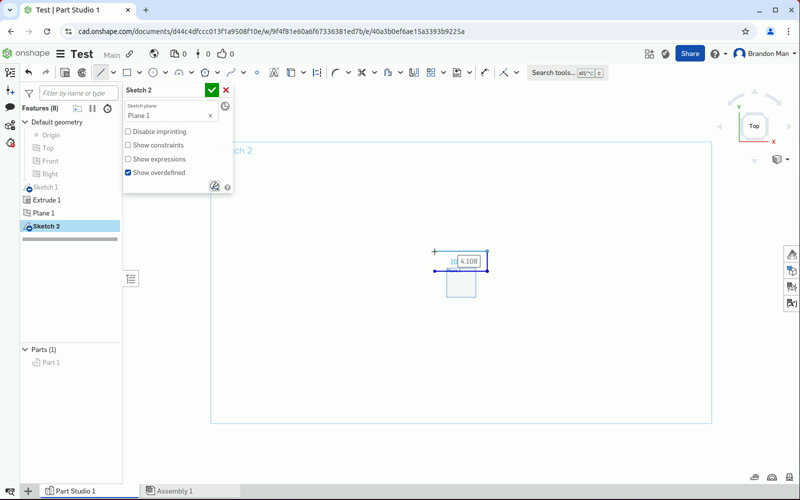
click(434, 251)
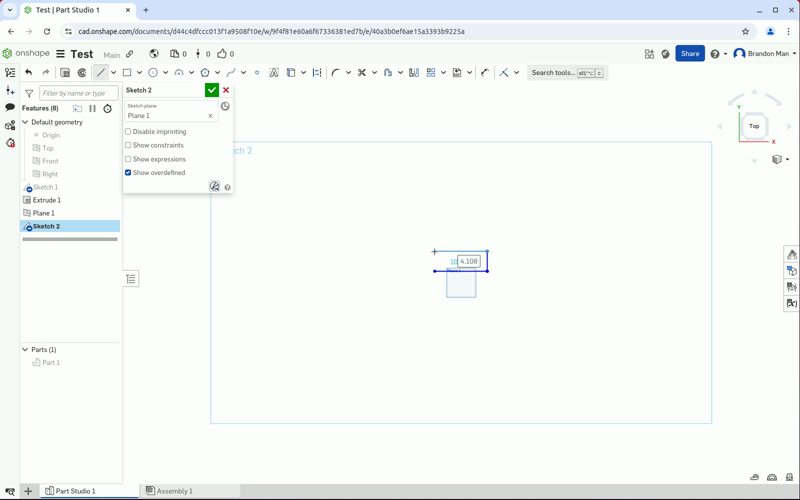
key_up(shift)
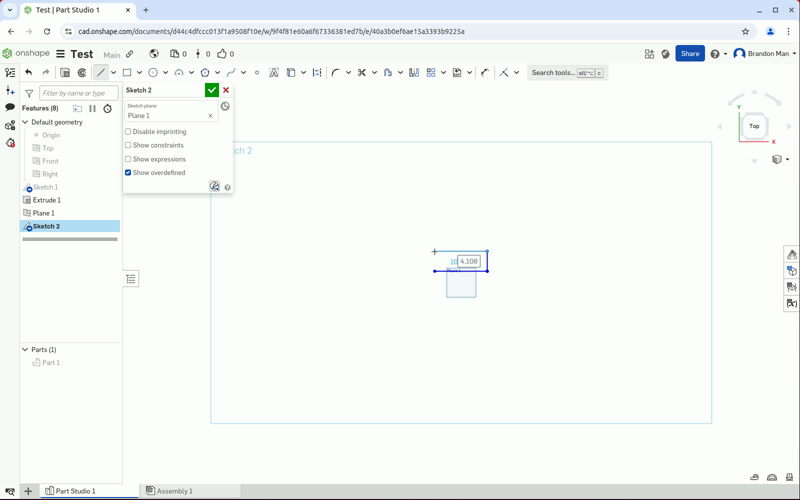
mouse_move(464, 251)
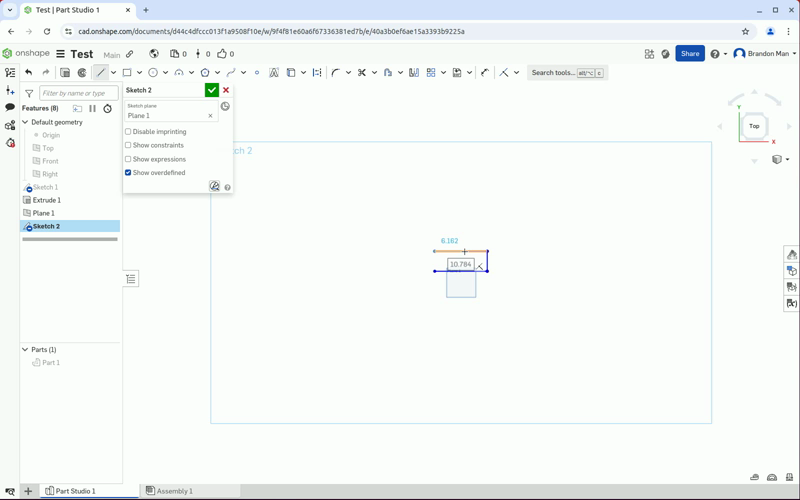
key_down(shift)
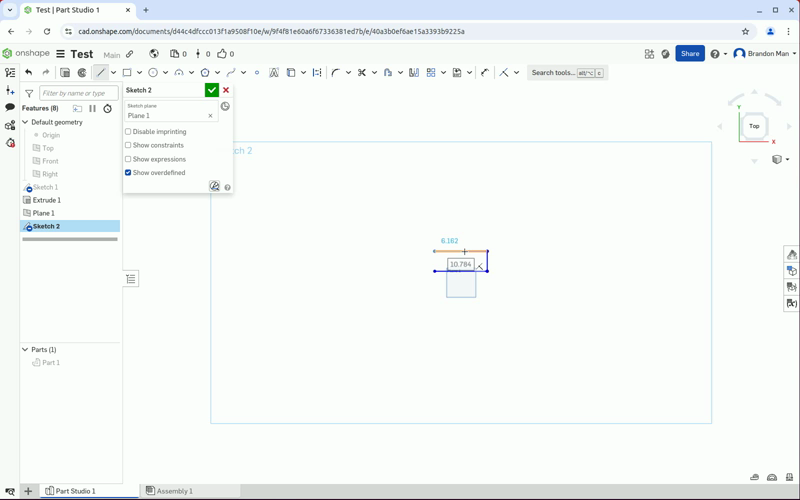
mouse_move(434, 271)
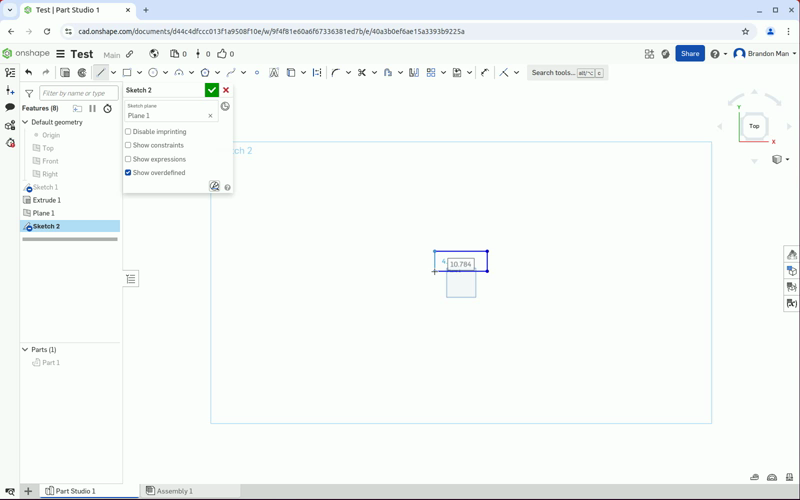
key_up(shift)
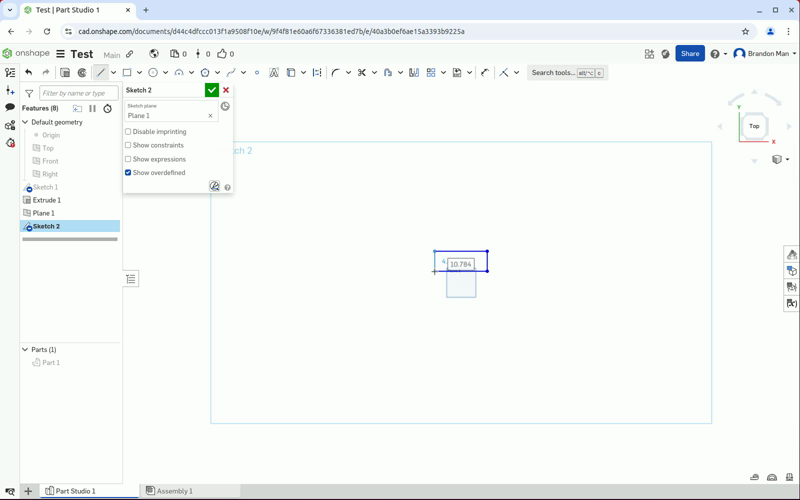
click(434, 271)
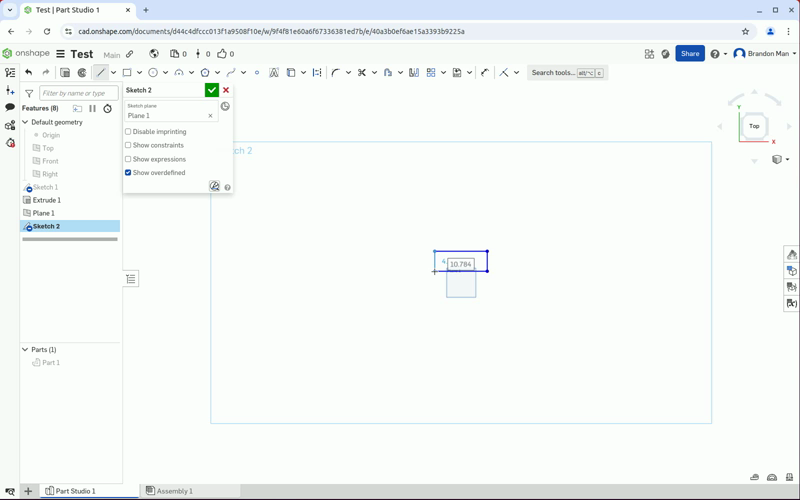
key(esc)
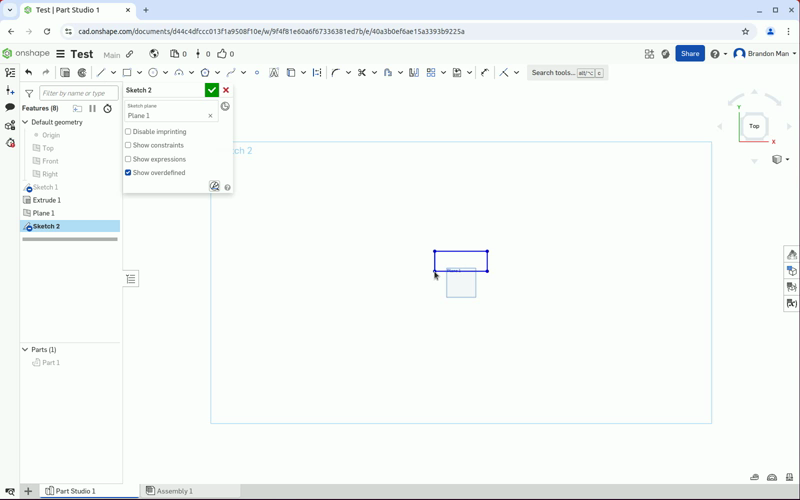
mouse_move(440, 253)
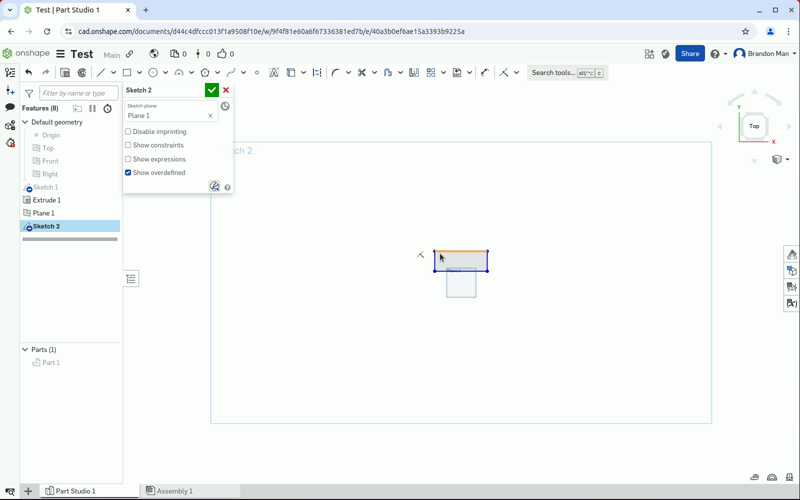
scroll(6)
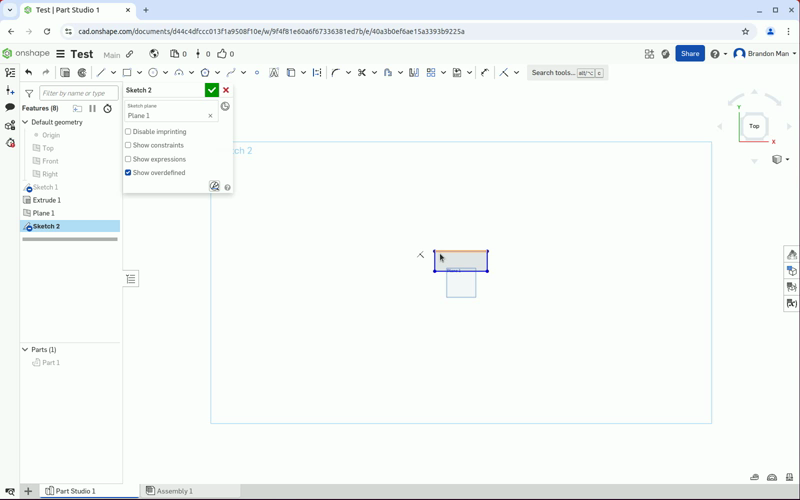
scroll(6)
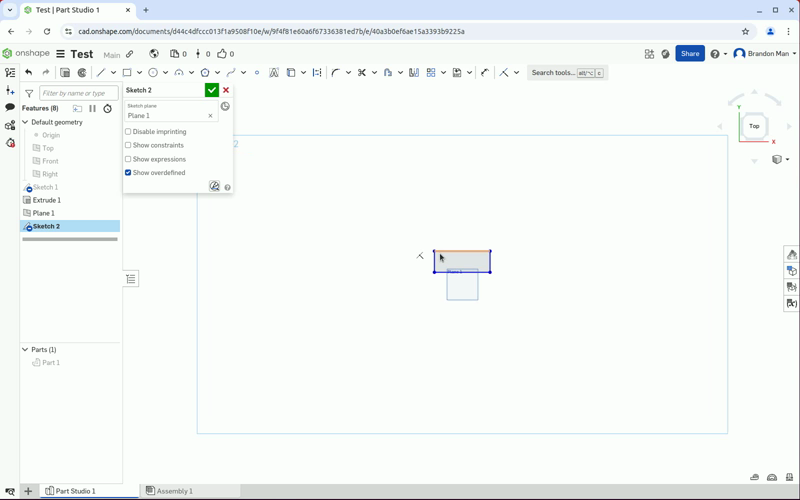
scroll(6)
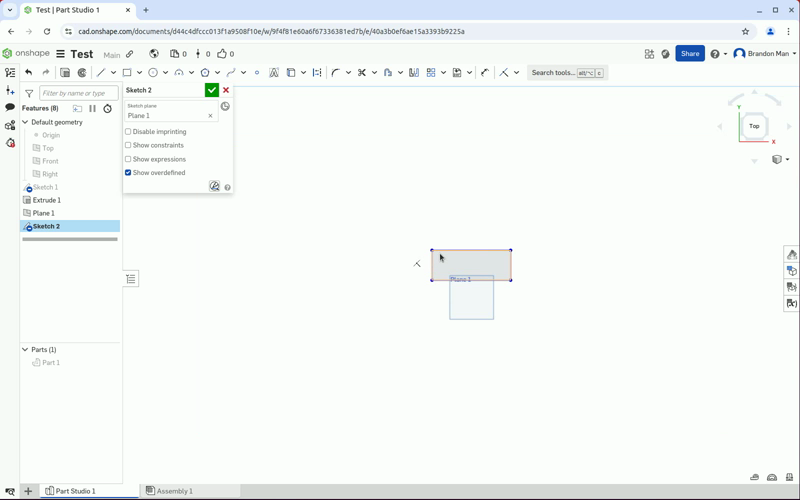
scroll(6)
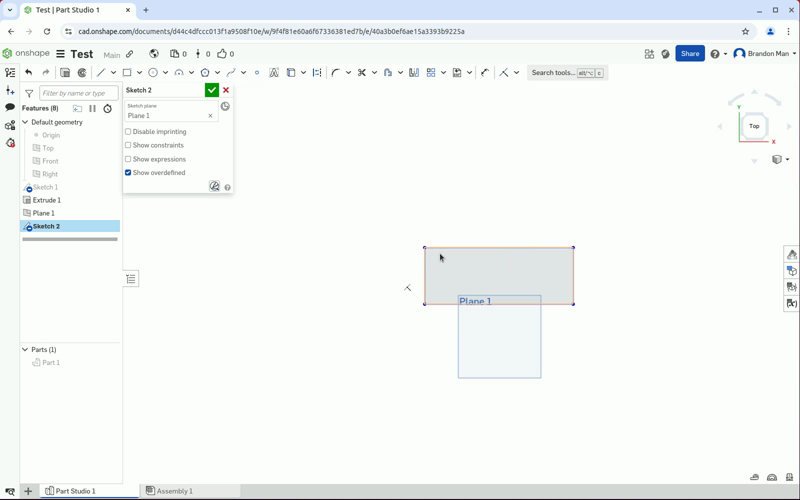
scroll(6)
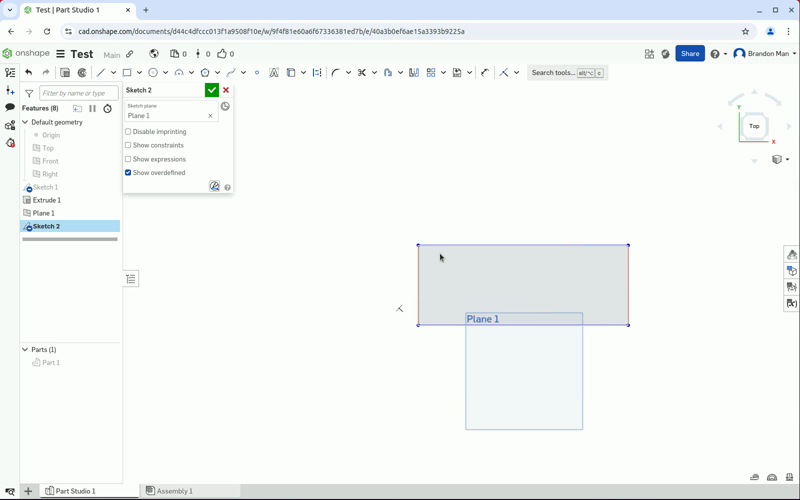
scroll(6)
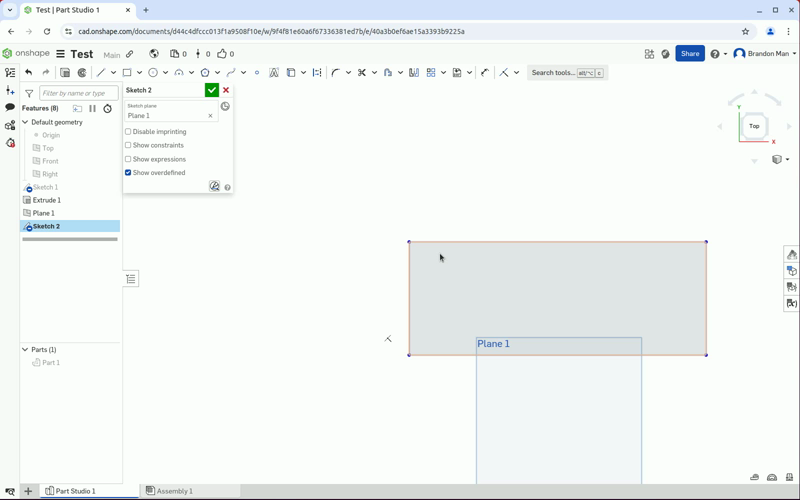
scroll(6)
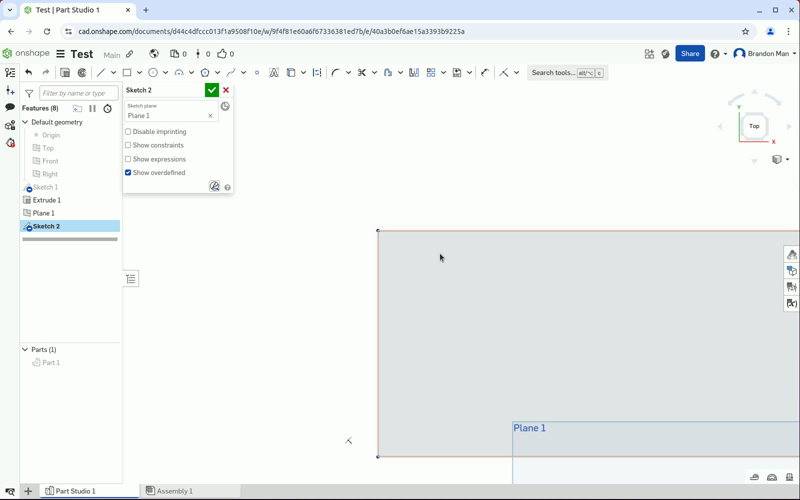
click(440, 253)
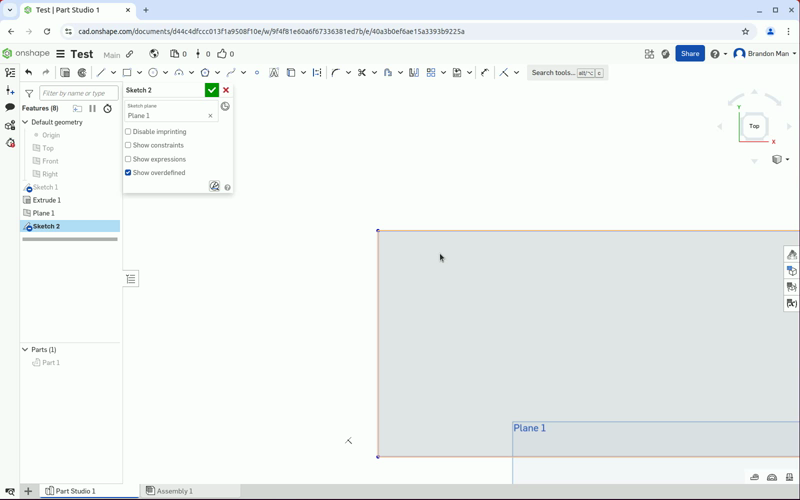
scroll(-6)
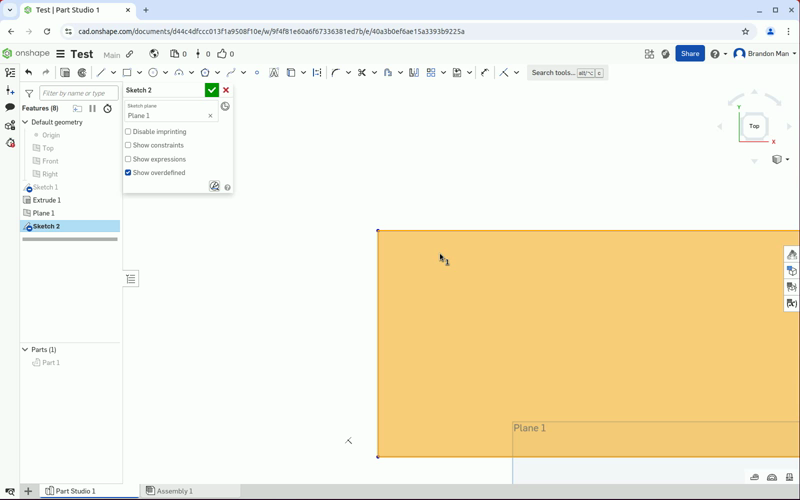
scroll(-6)
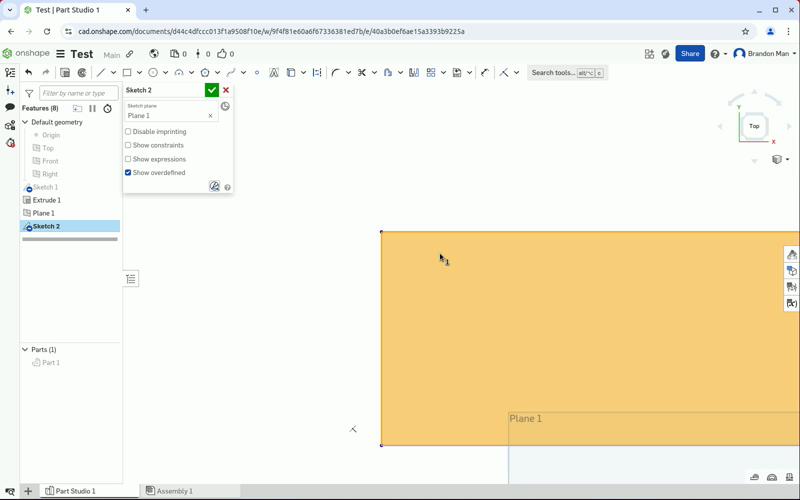
scroll(-6)
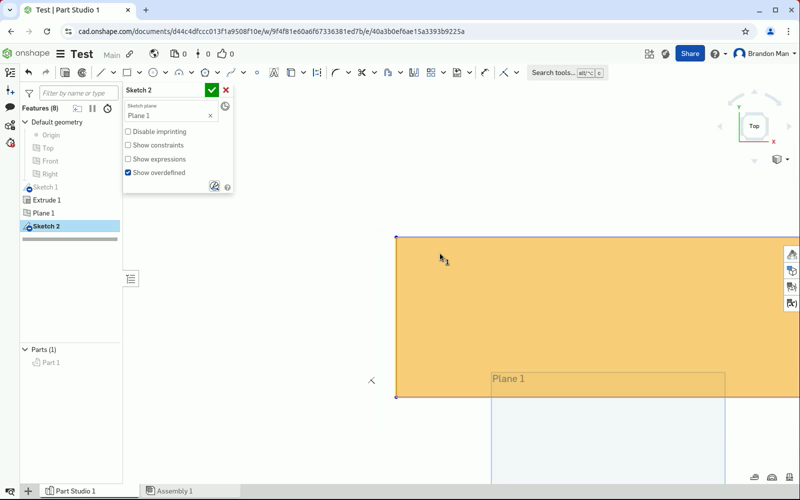
scroll(-6)
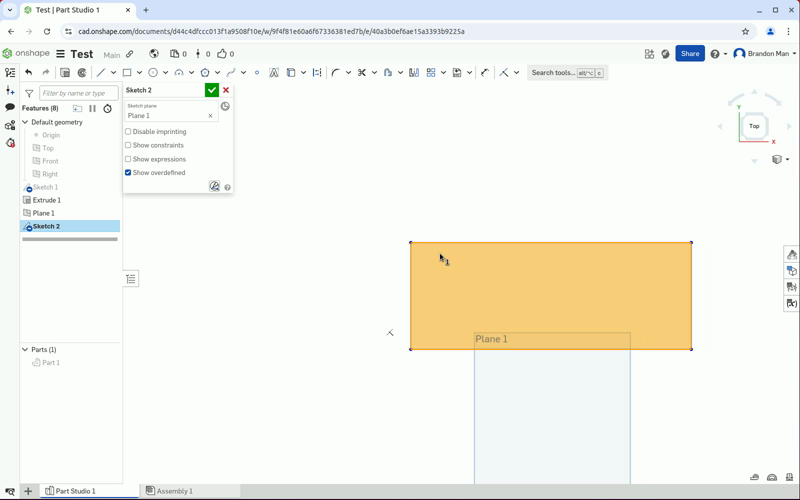
scroll(-6)
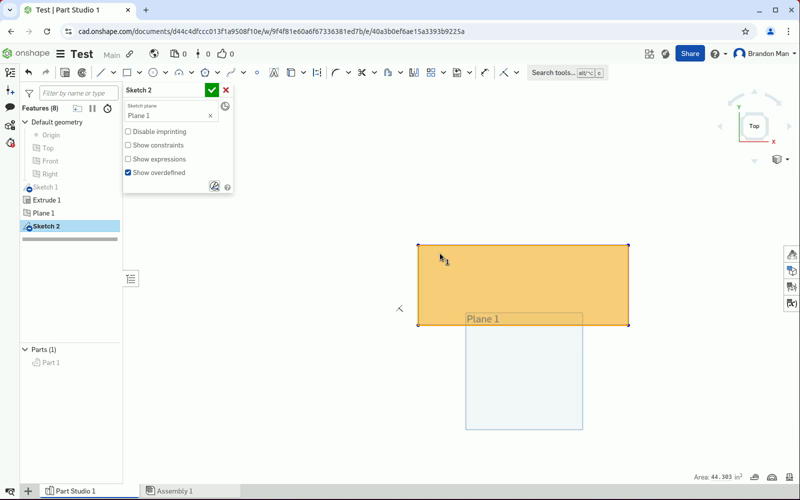
scroll(-6)
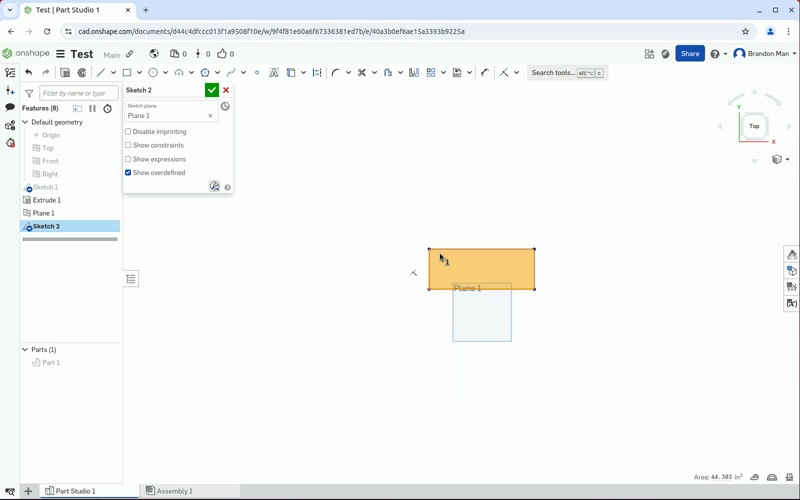
scroll(-6)
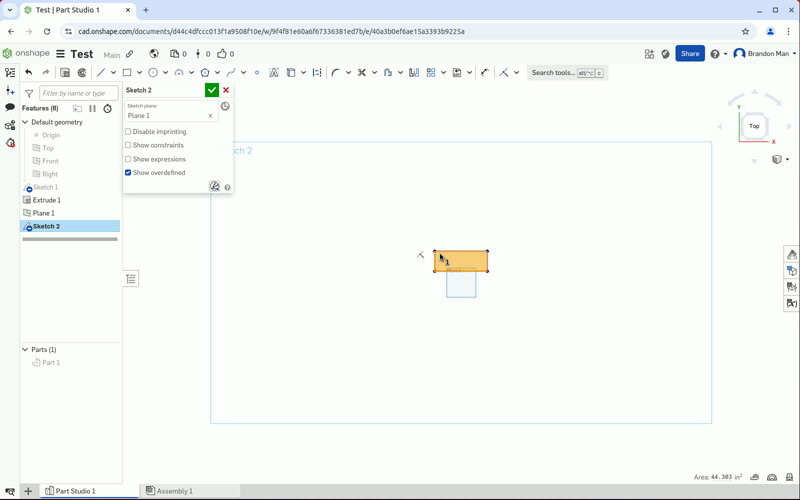
mouse_move(73, 352)
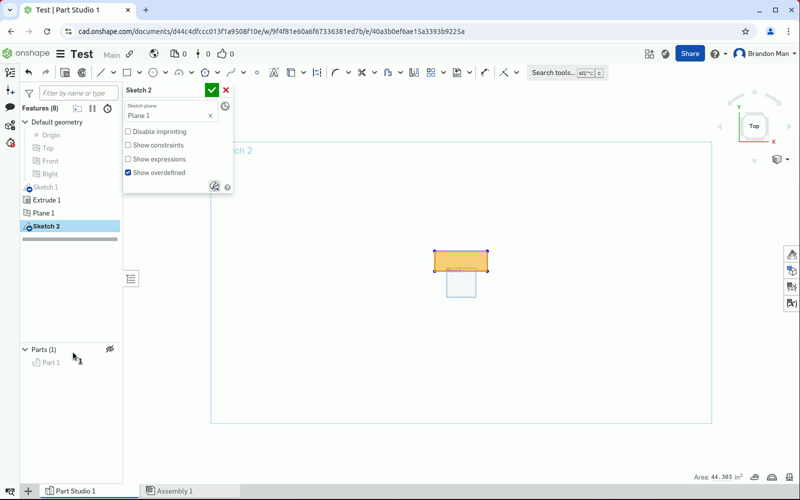
key(shift+y)
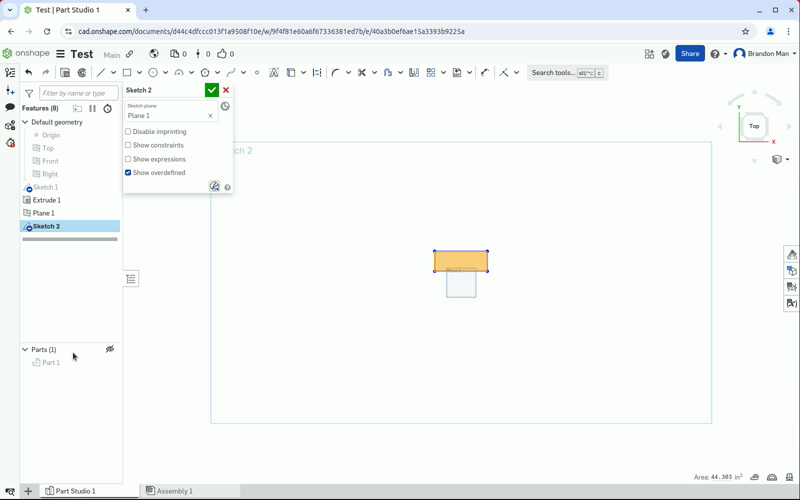
key(shift+e)
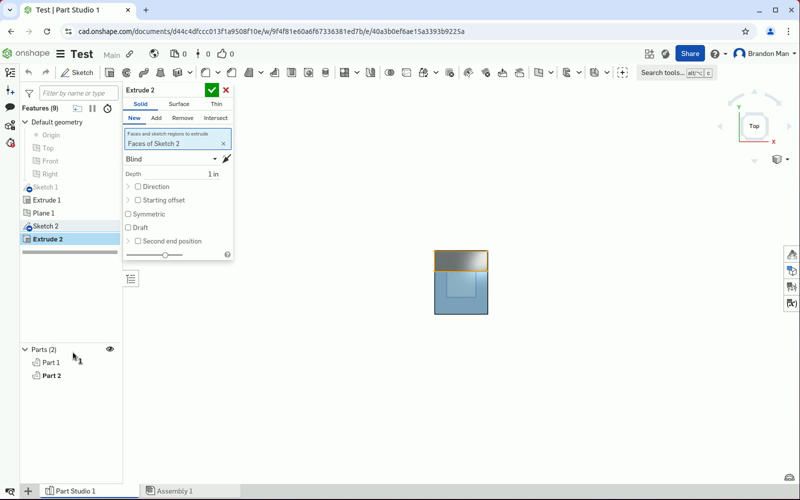
mouse_move(143, 106)
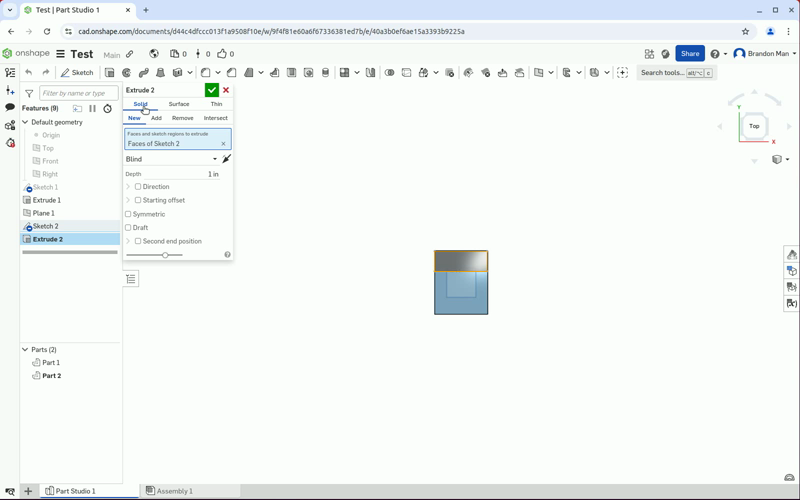
click(143, 106)
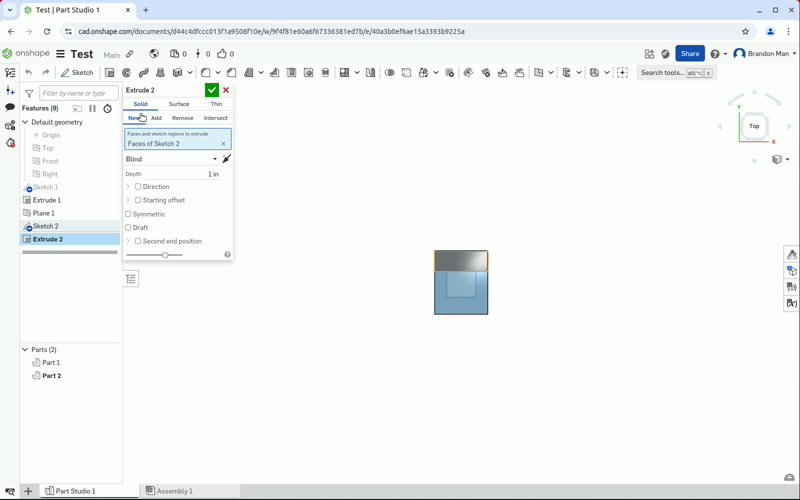
mouse_move(137, 120)
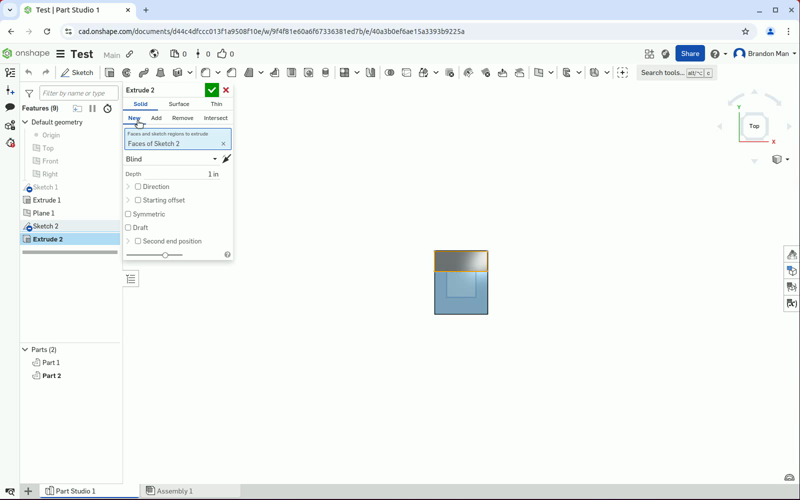
click(137, 120)
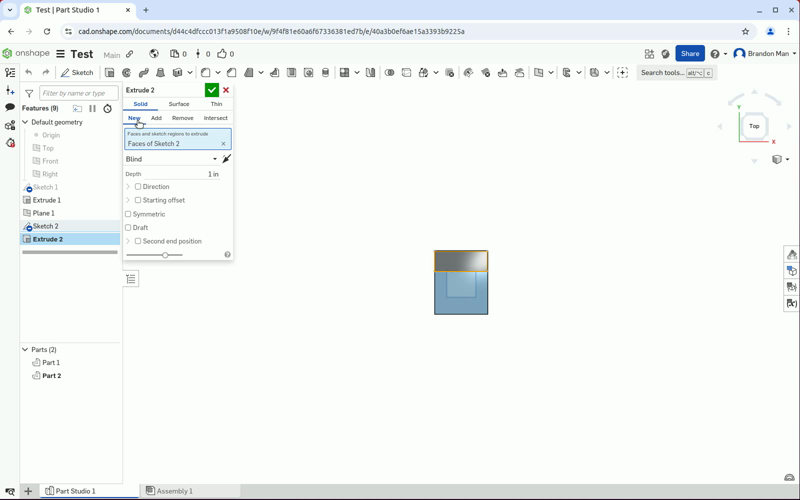
key(tab, 4)
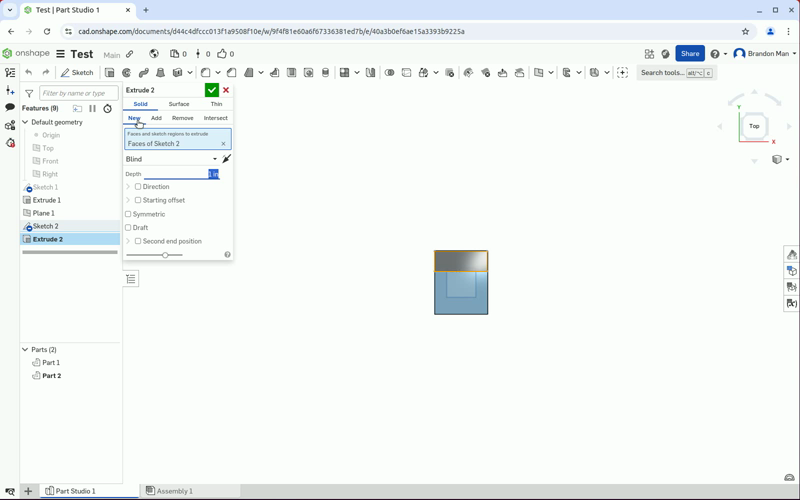
text(8.906)
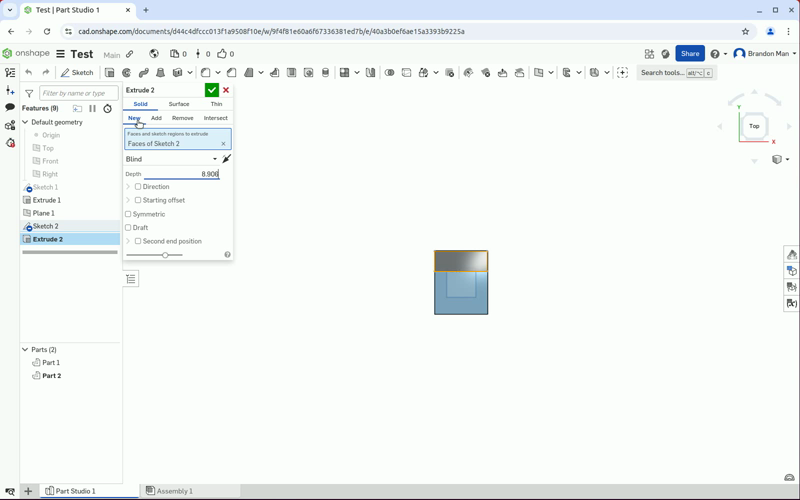
key(enter)
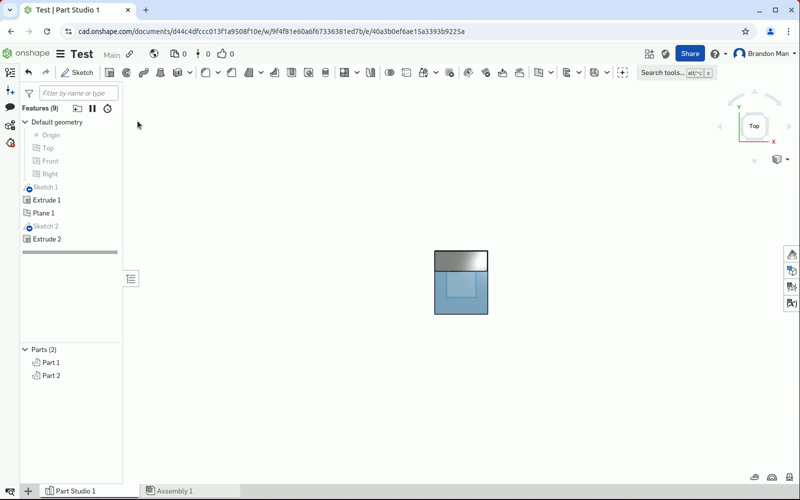
key(shift+h)
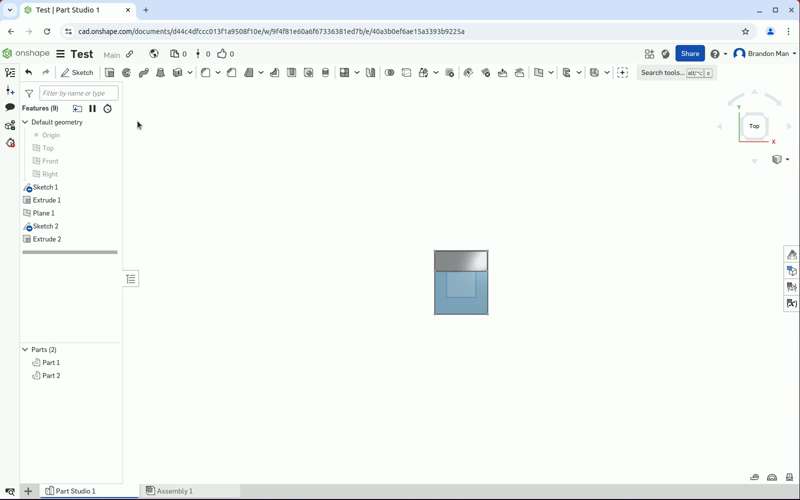
key(shift+h)
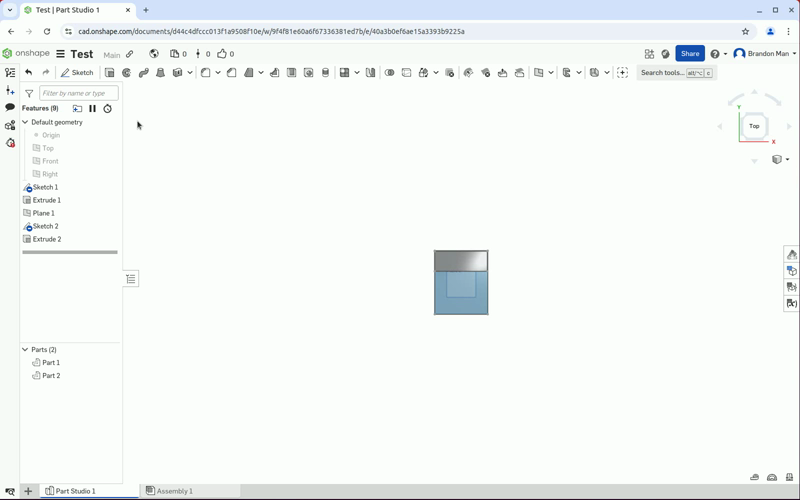
key(shift+7)
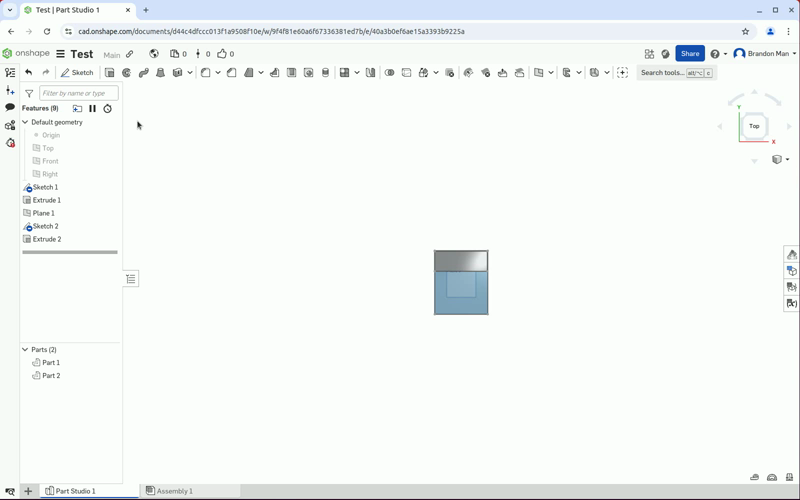
key(up, 3)
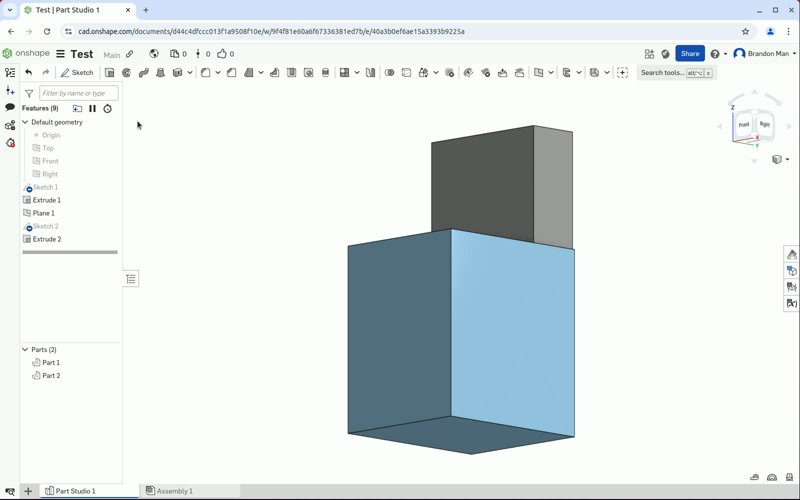
key(left, 3)
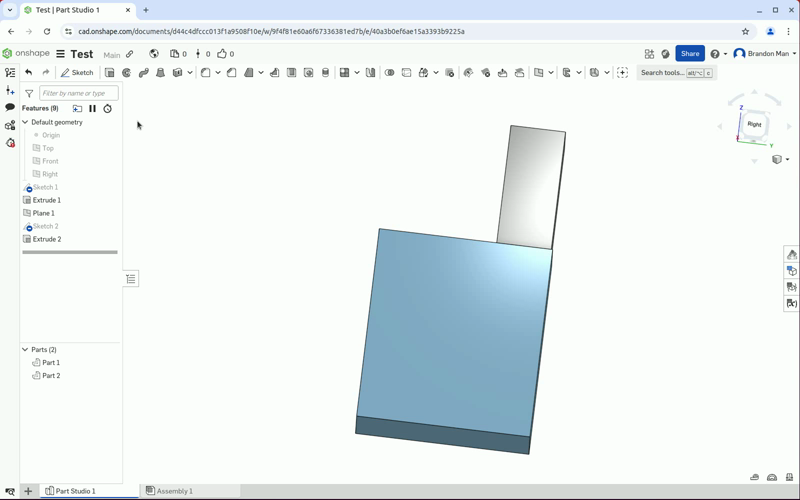
key(right, 3)
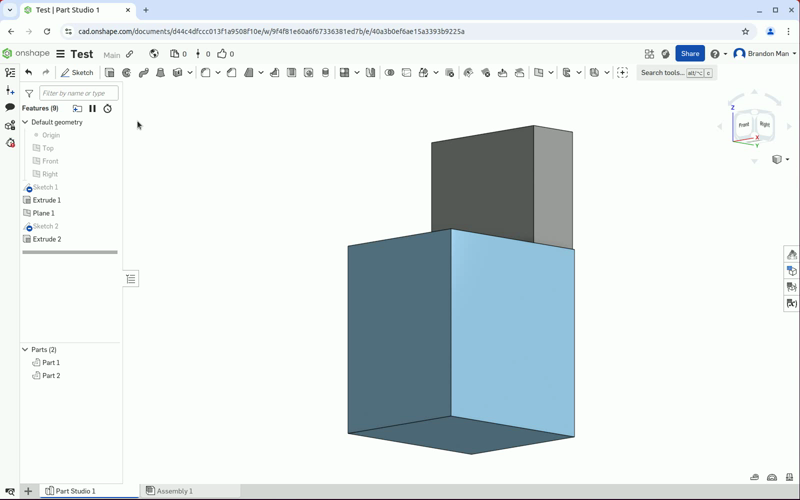
key(down, 3)
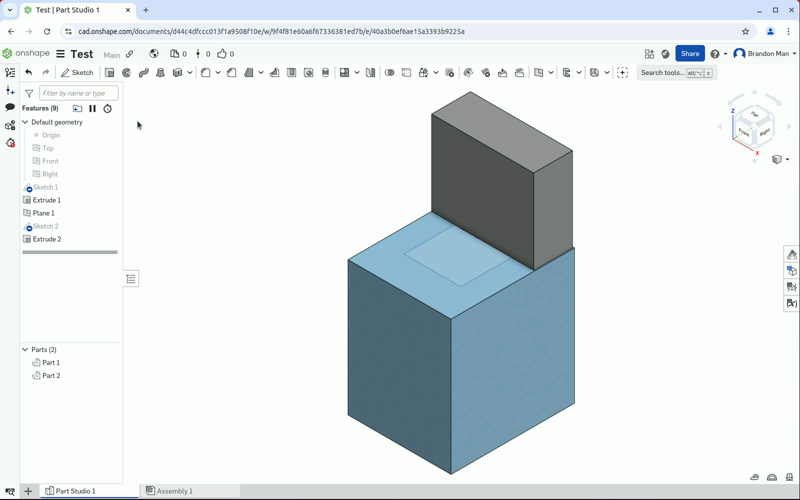
mouse_move(73, 189)
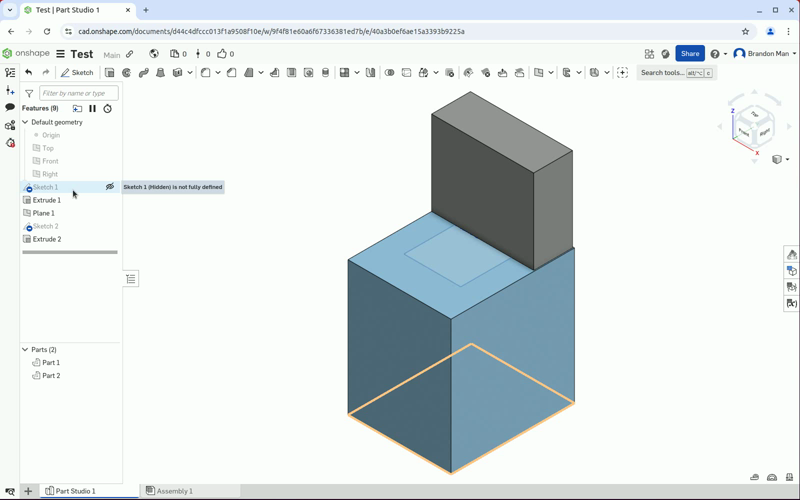
click(73, 189)